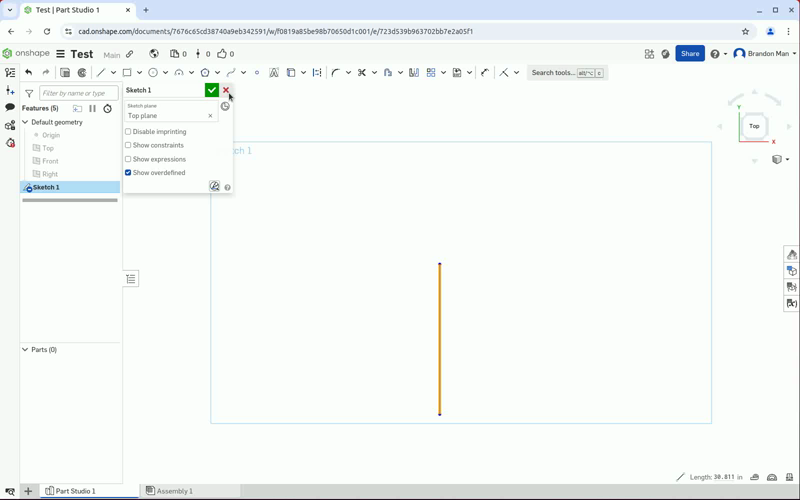
key(shift+h)
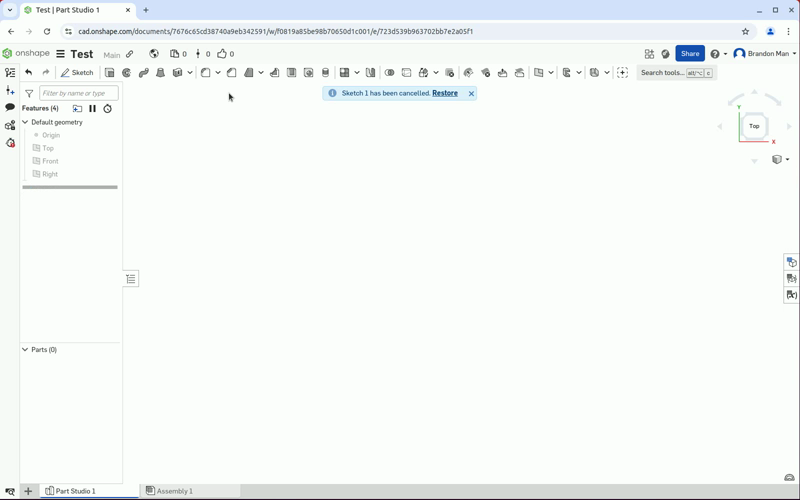
mouse_move(73, 352)
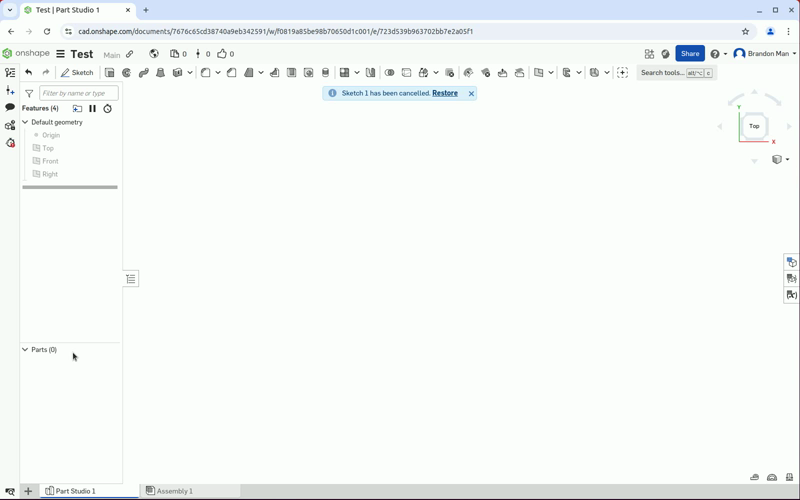
key(y)
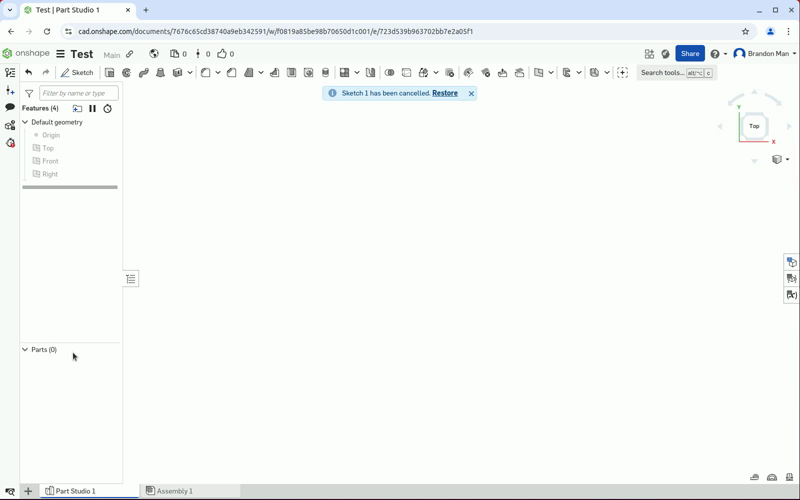
key(shift+p)
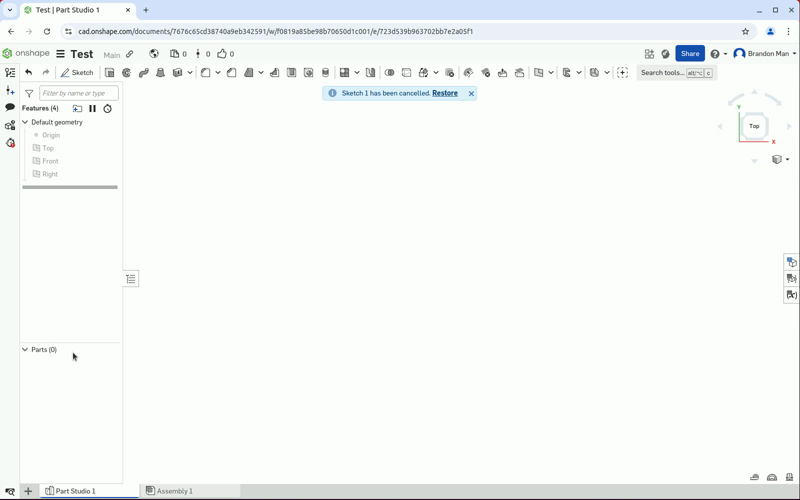
key(space)
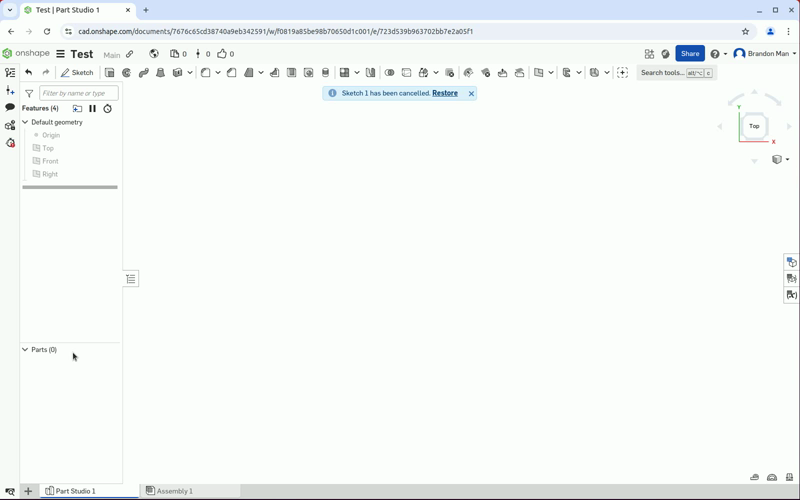
key_down(shift)
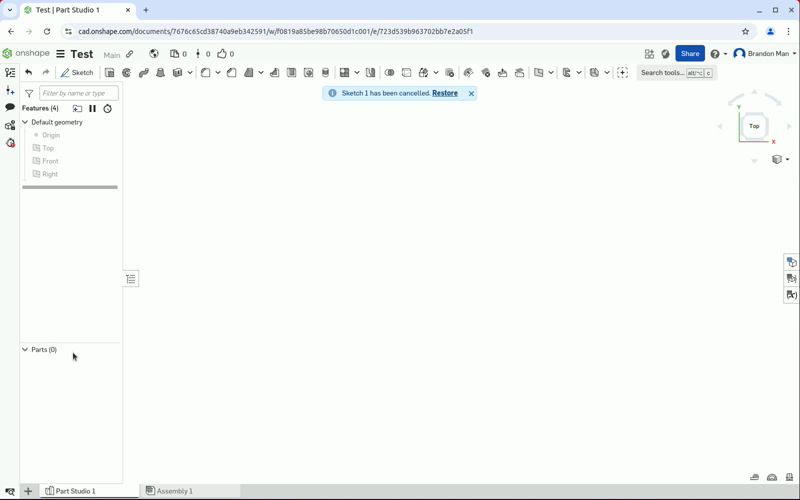
key(up)
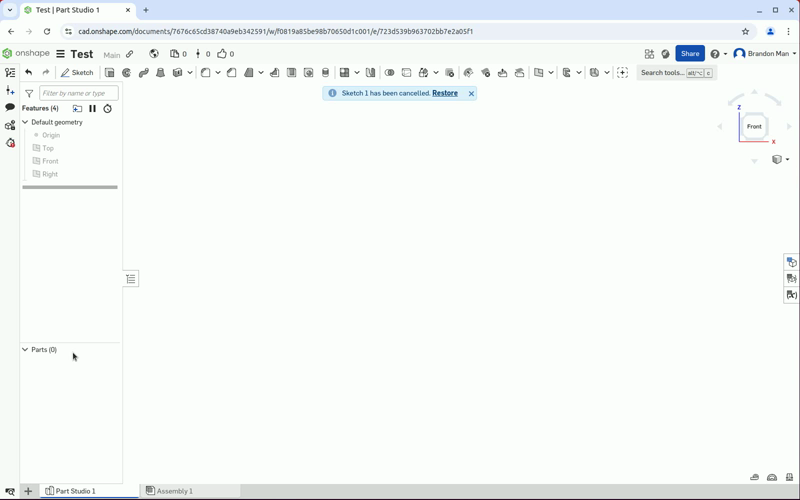
key_up(shift)
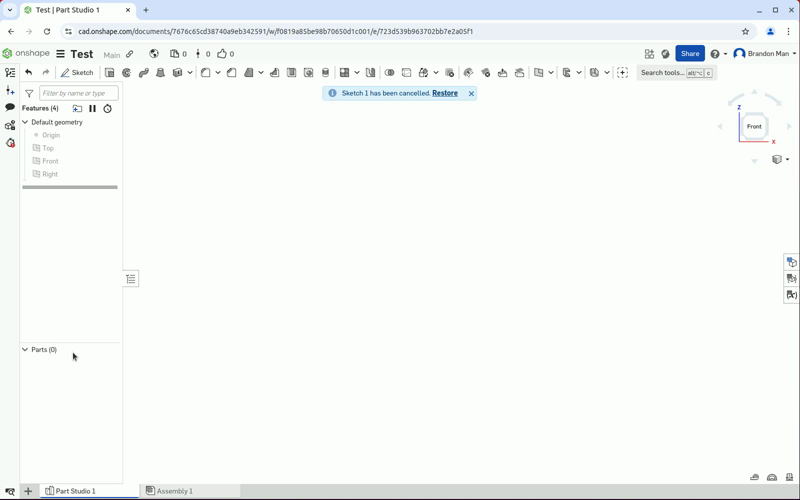
mouse_move(73, 352)
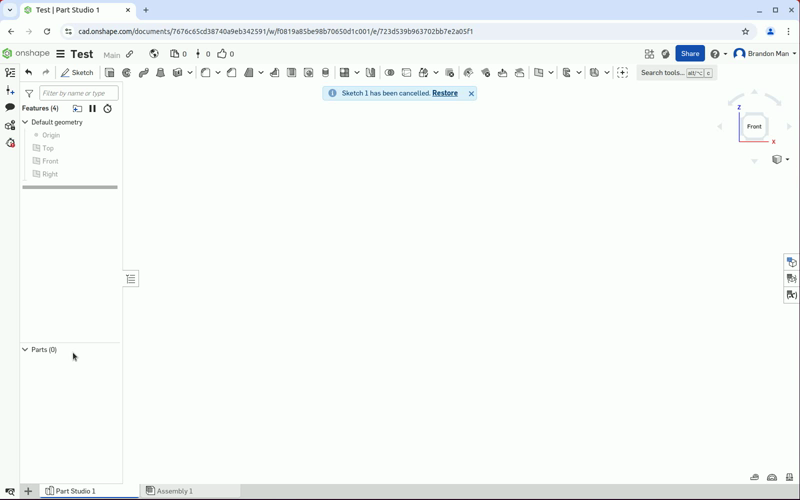
key(shift+y)
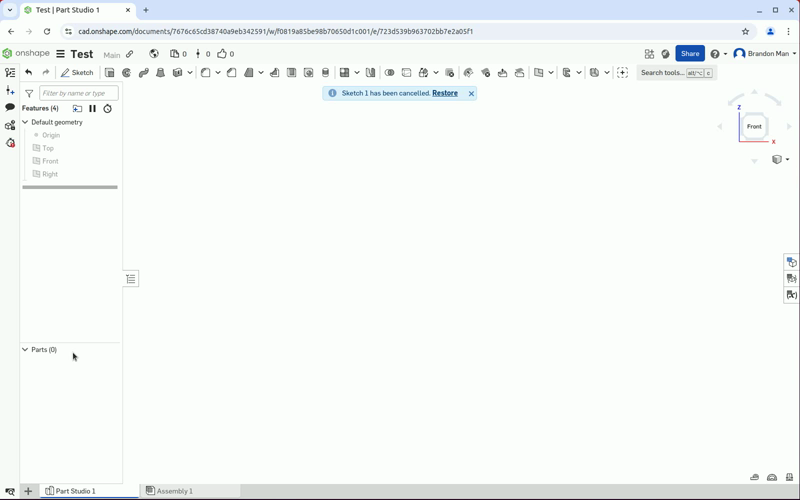
key(shift+s)
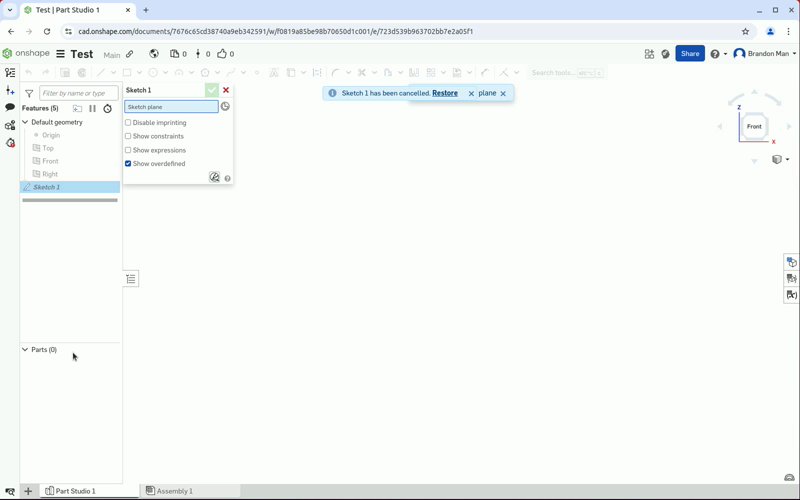
mouse_move(73, 163)
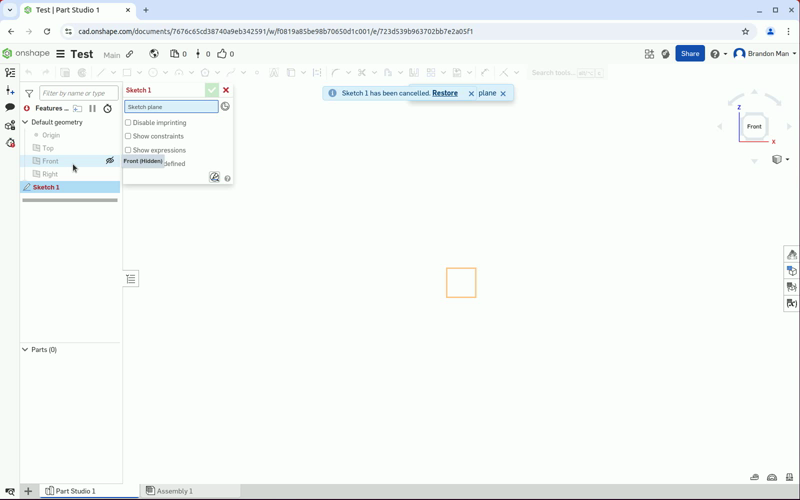
click(73, 163)
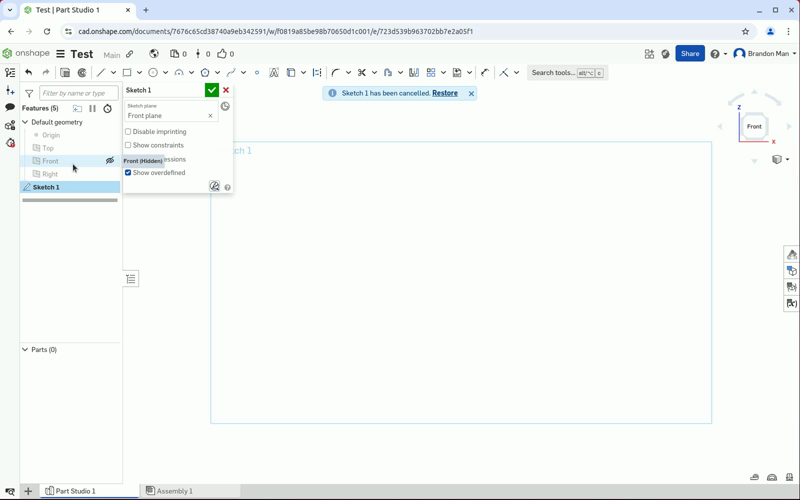
mouse_move(73, 352)
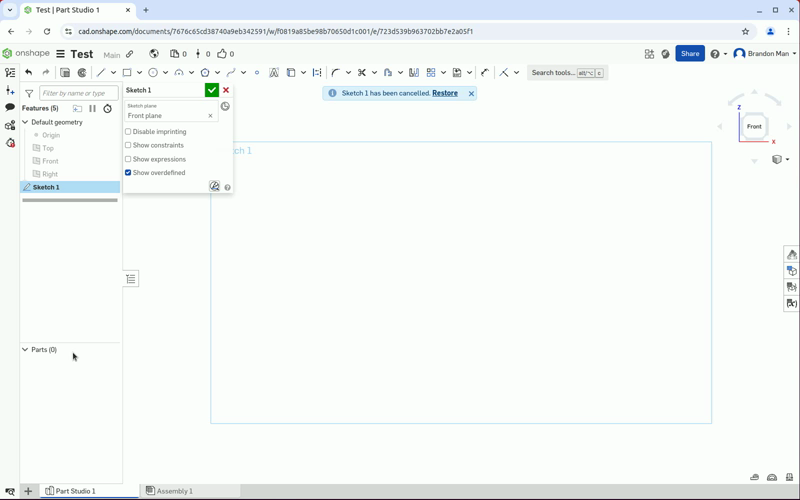
key(y)
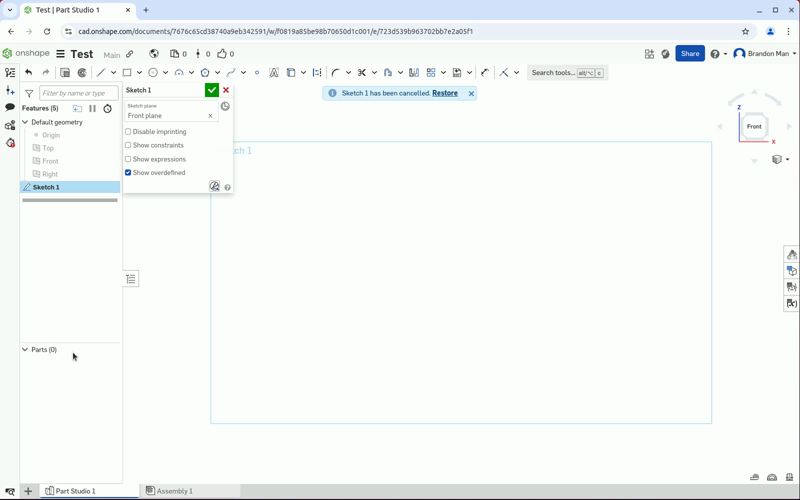
key(c)
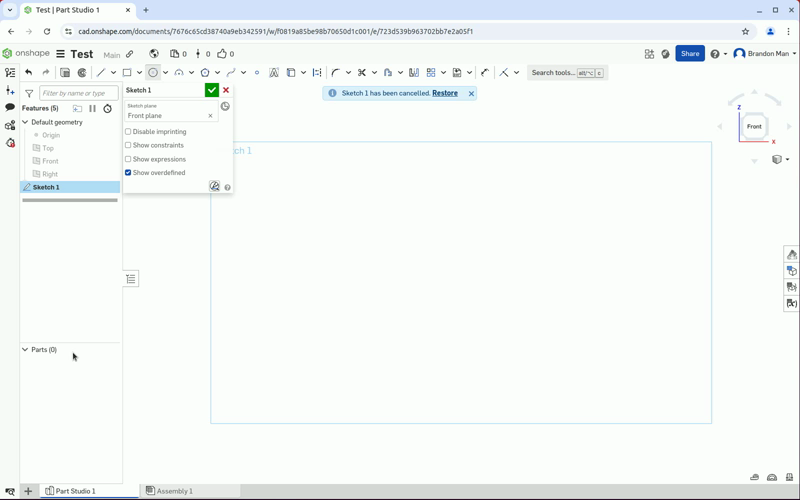
key_down(shift)
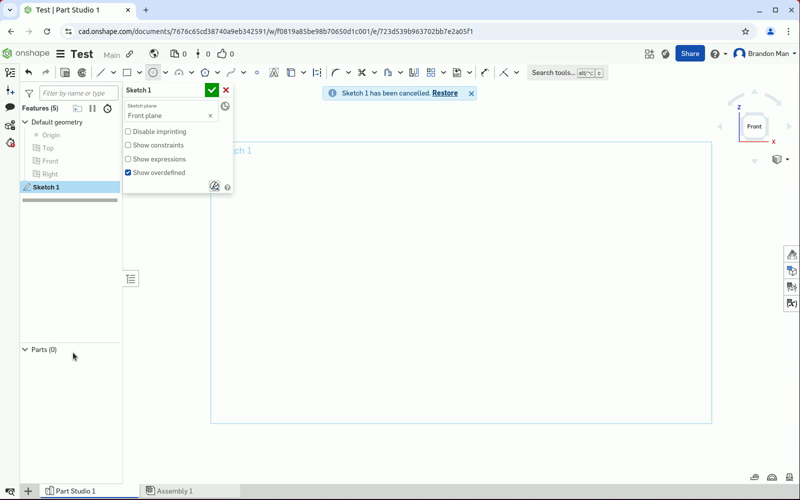
mouse_move(460, 282)
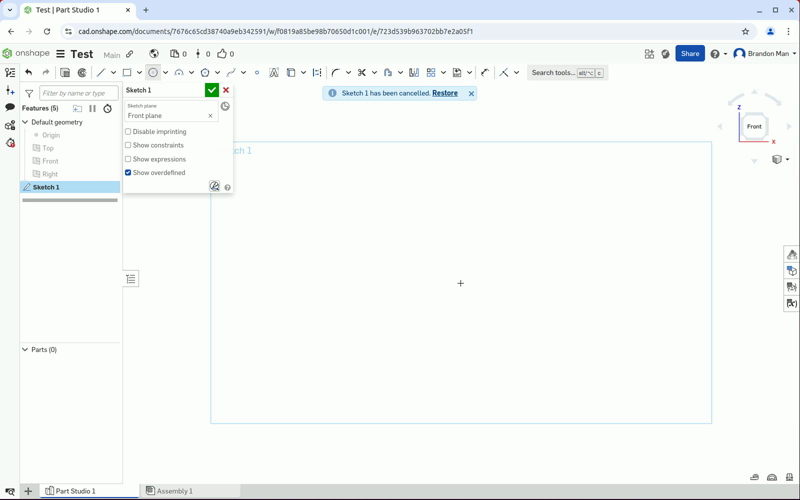
click(460, 282)
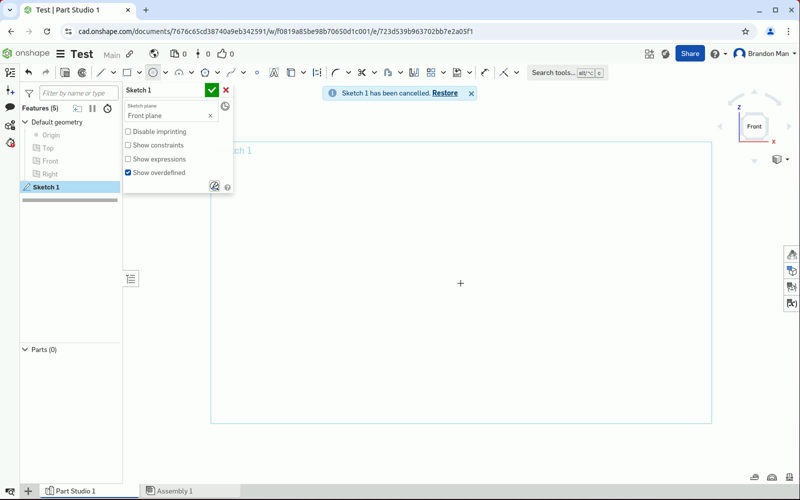
key_up(shift)
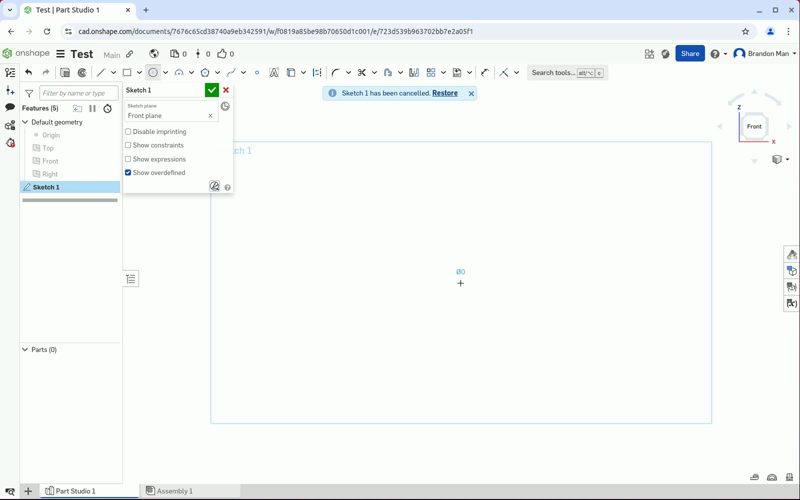
mouse_move(505, 282)
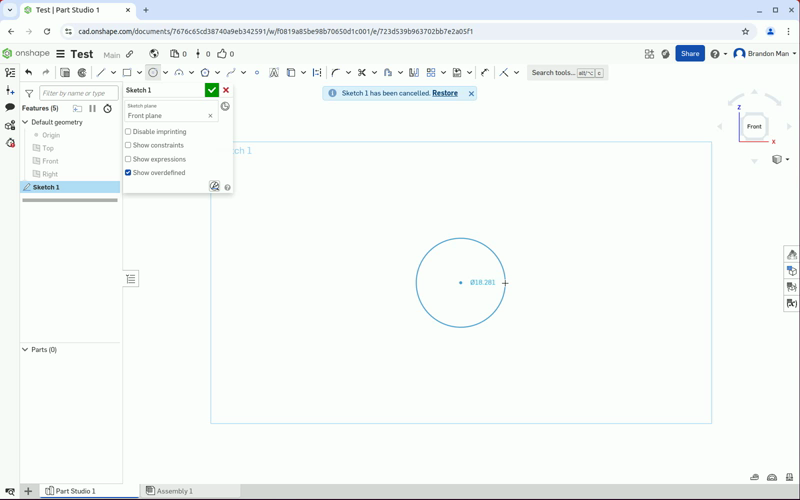
click(505, 282)
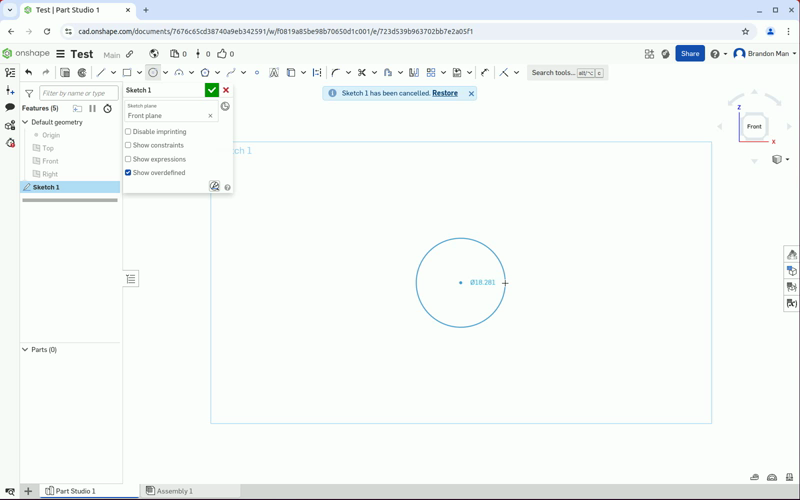
key(esc)
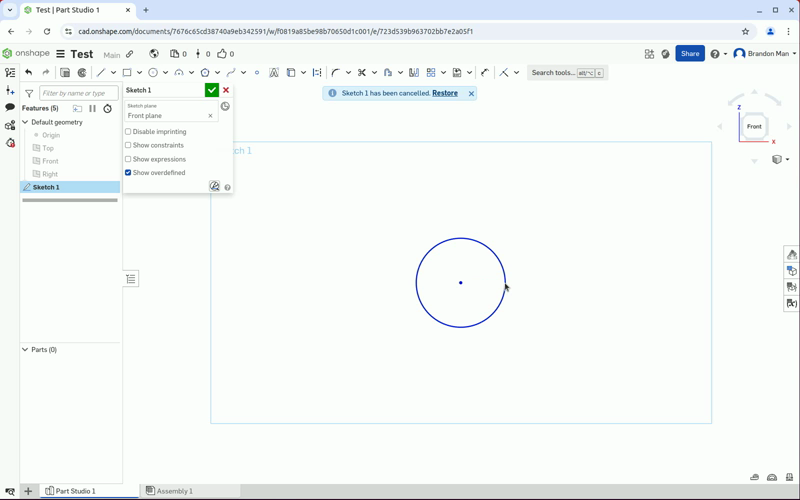
key(c)
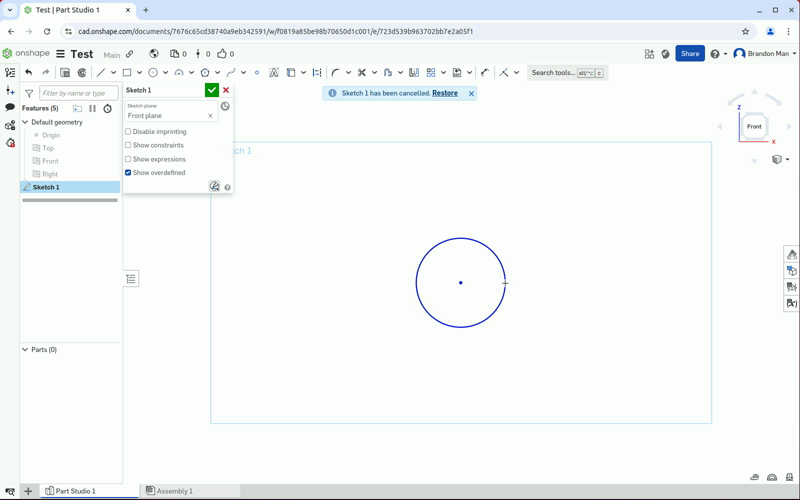
key_down(shift)
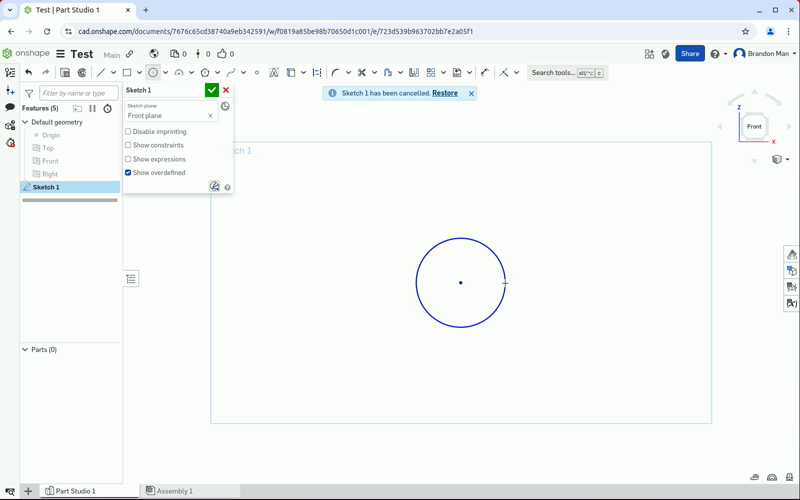
mouse_move(460, 282)
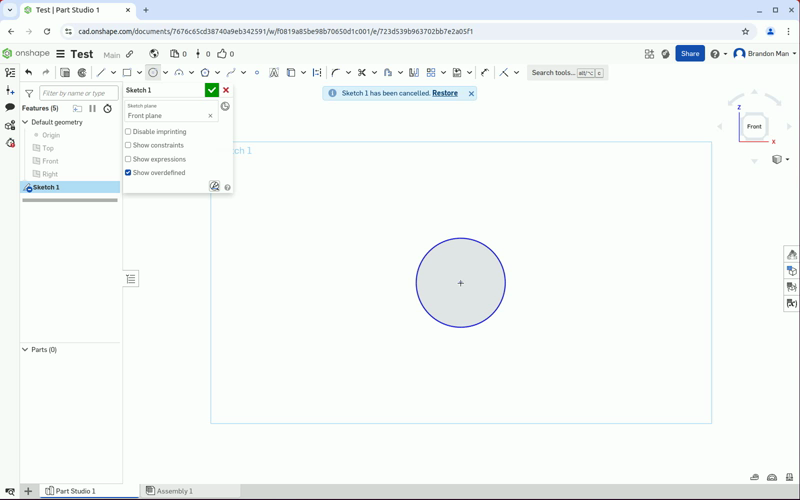
click(460, 282)
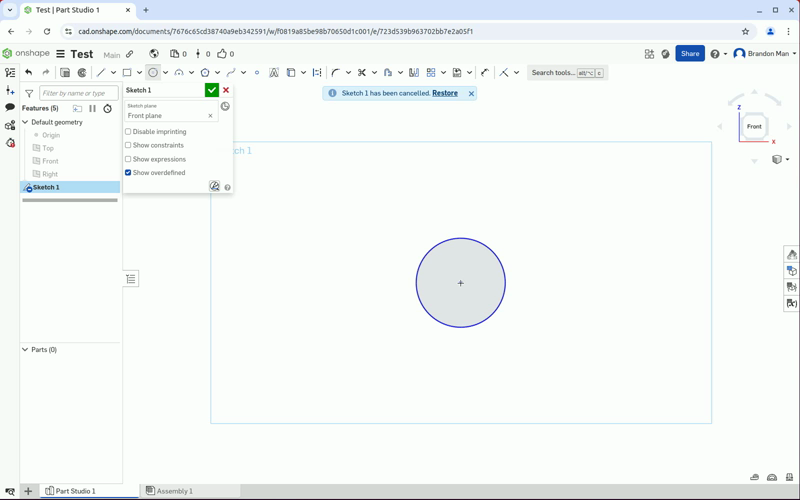
key_up(shift)
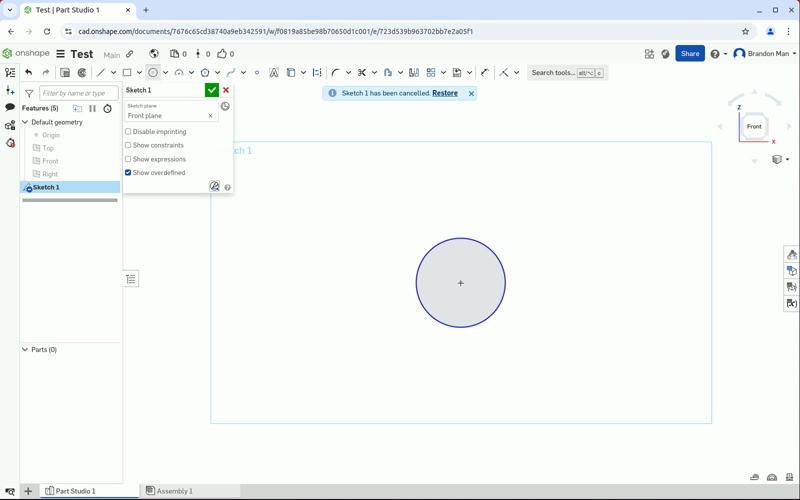
mouse_move(478, 282)
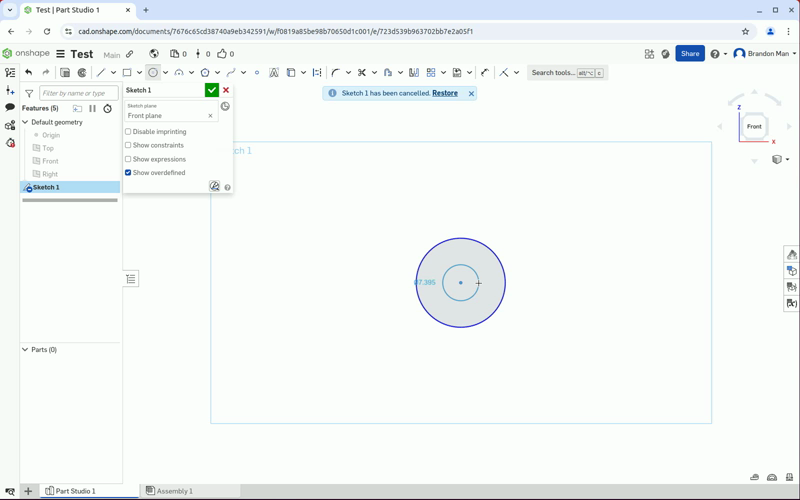
click(478, 282)
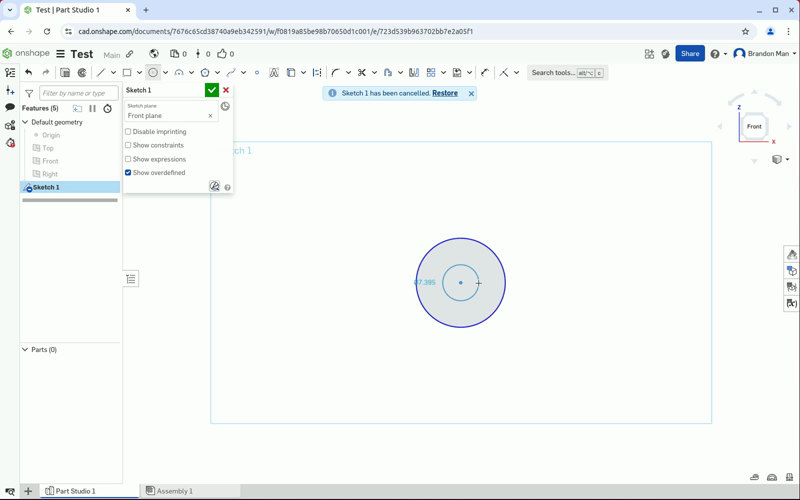
key(esc)
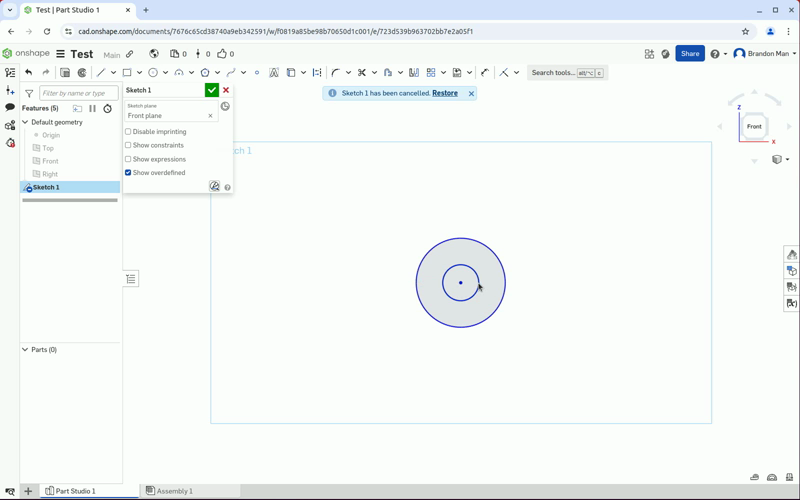
mouse_move(485, 276)
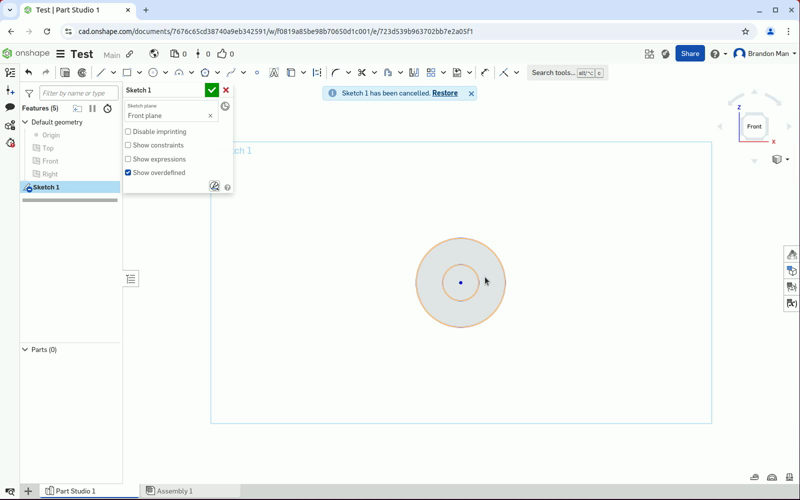
click(485, 276)
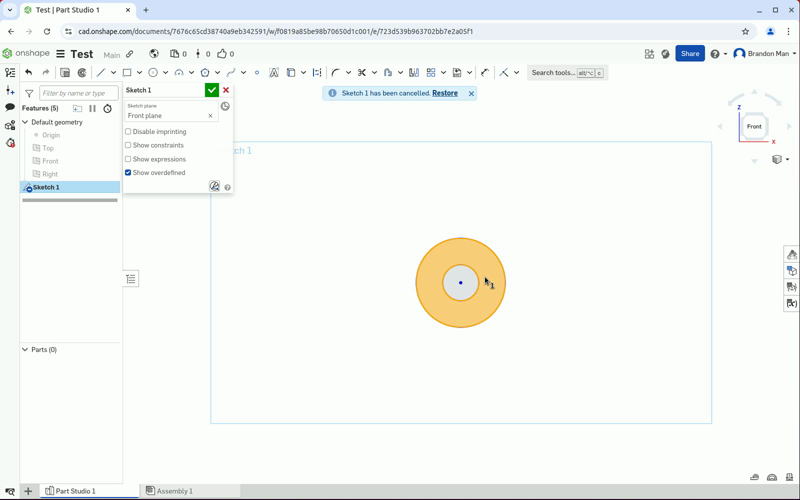
mouse_move(73, 352)
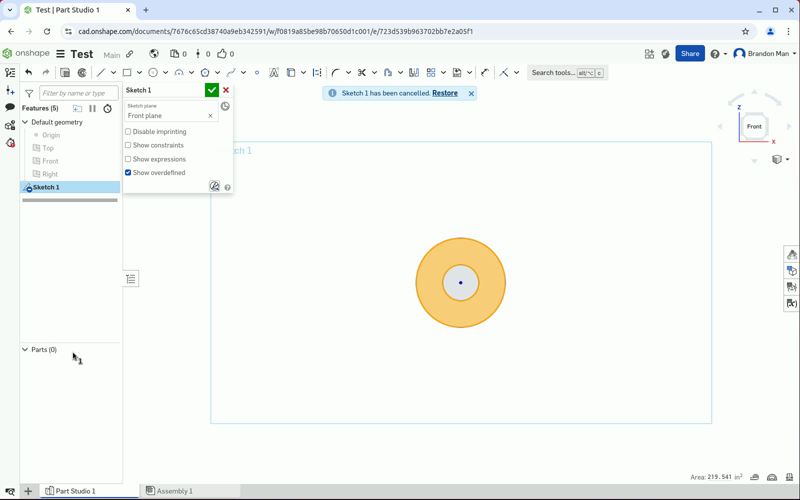
key(shift+y)
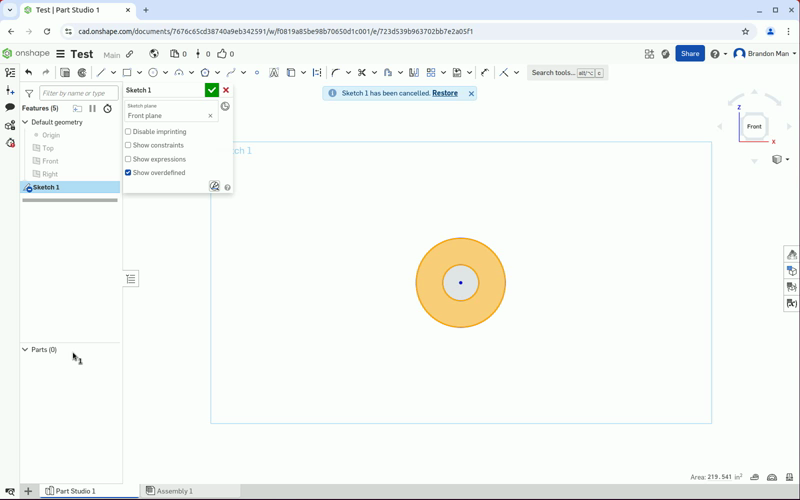
key(shift+e)
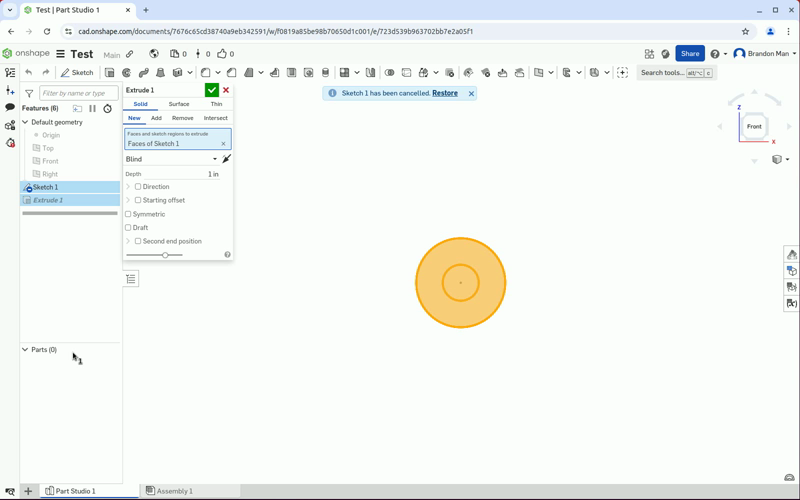
mouse_move(143, 106)
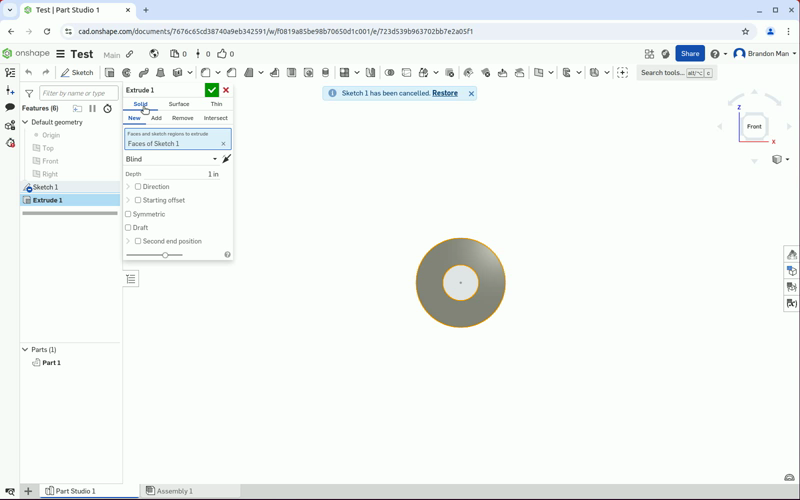
click(143, 106)
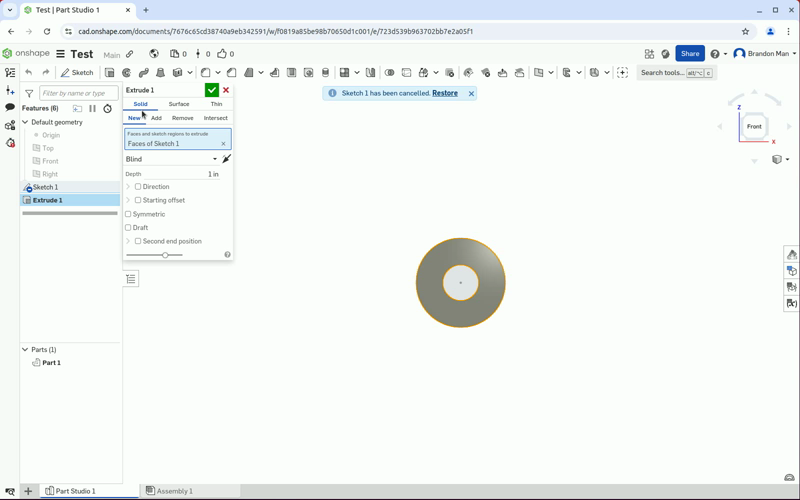
mouse_move(137, 120)
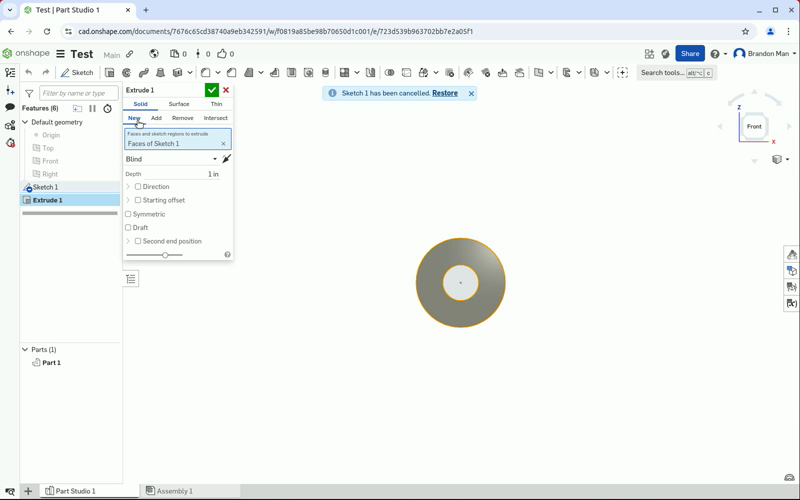
click(137, 120)
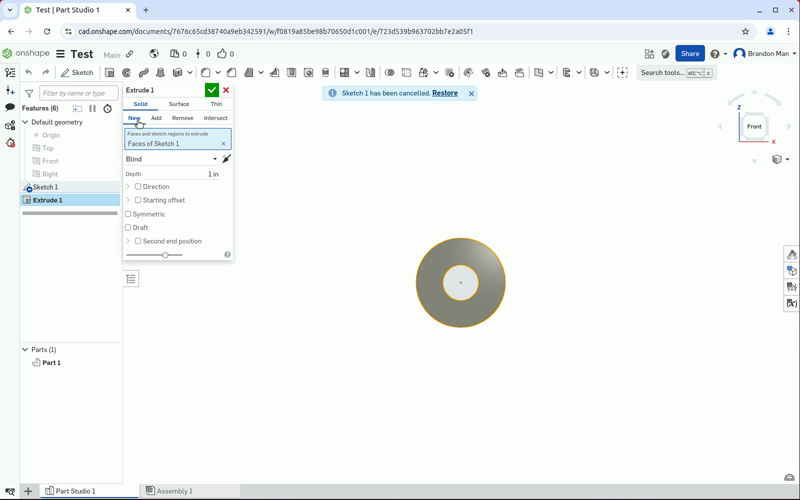
key(tab, 4)
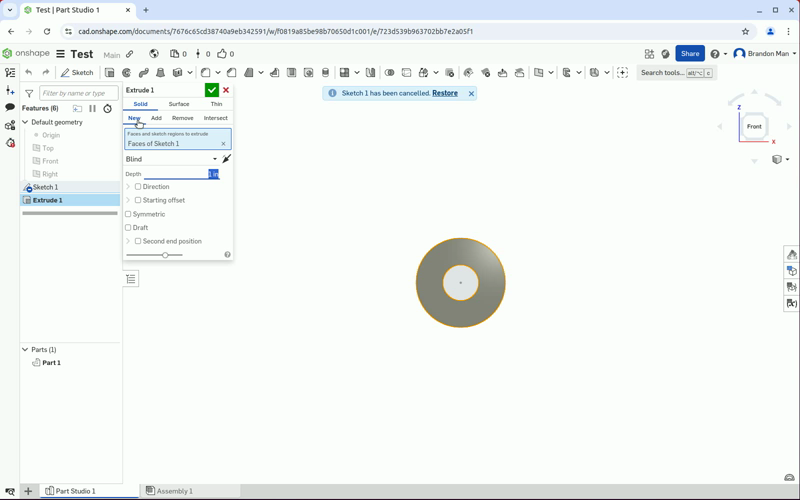
text(3.611)
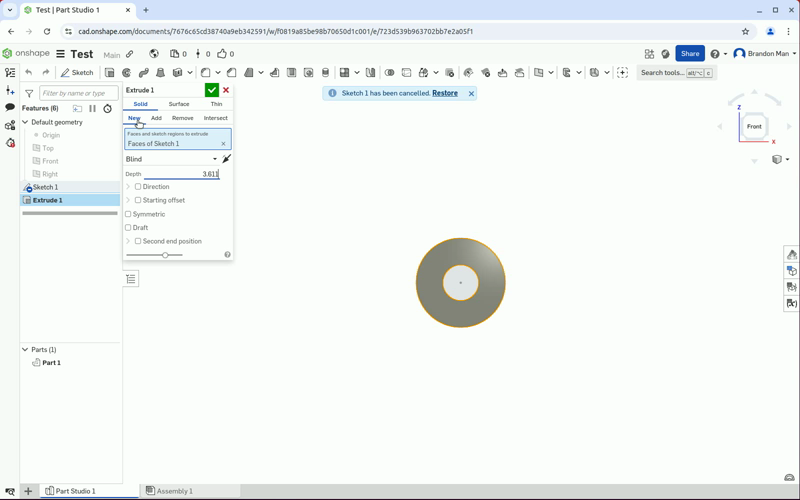
key(enter)
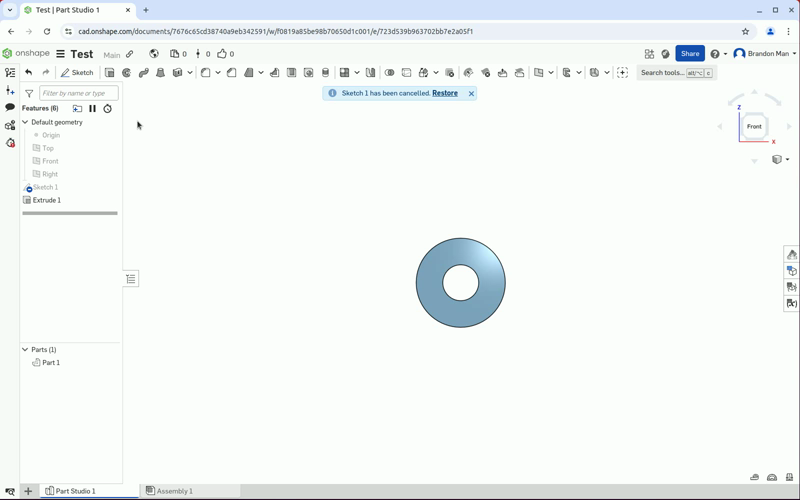
key(shift+h)
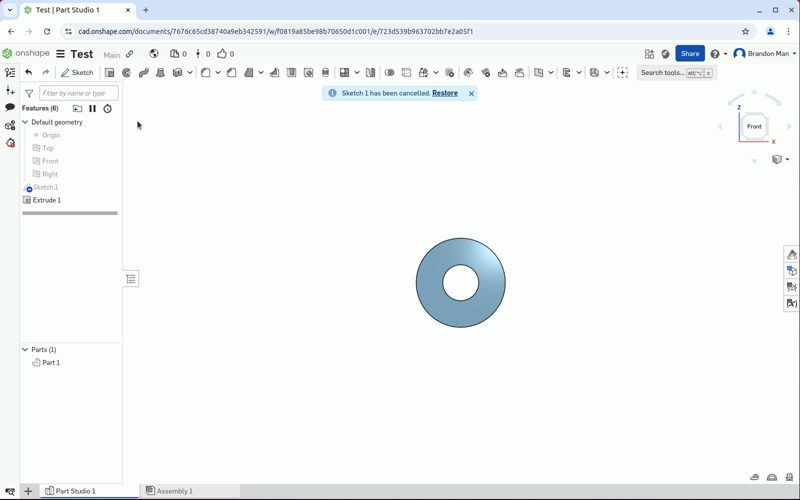
key(shift+h)
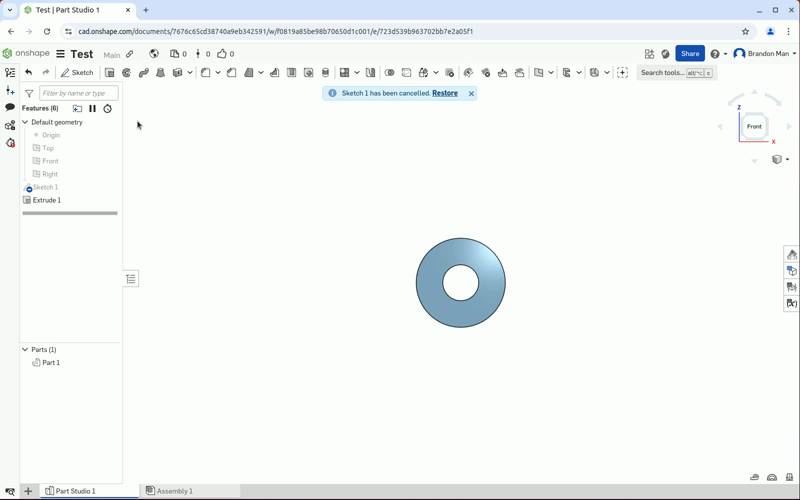
mouse_move(73, 189)
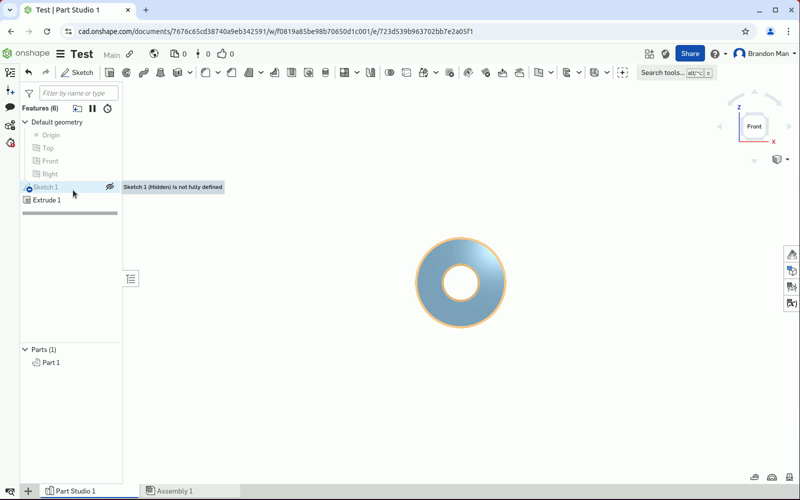
click(73, 189)
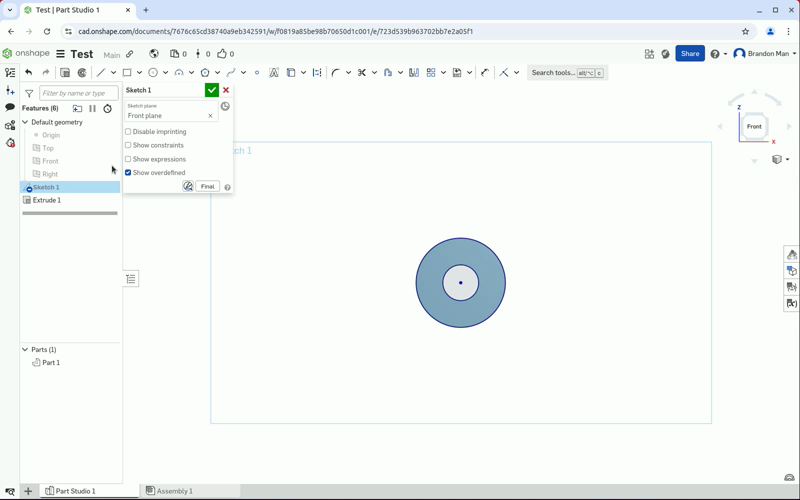
mouse_move(229, 92)
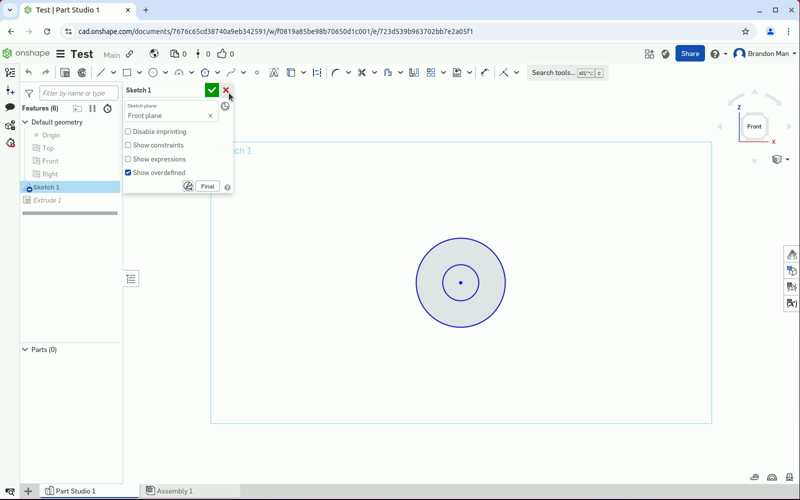
click(229, 92)
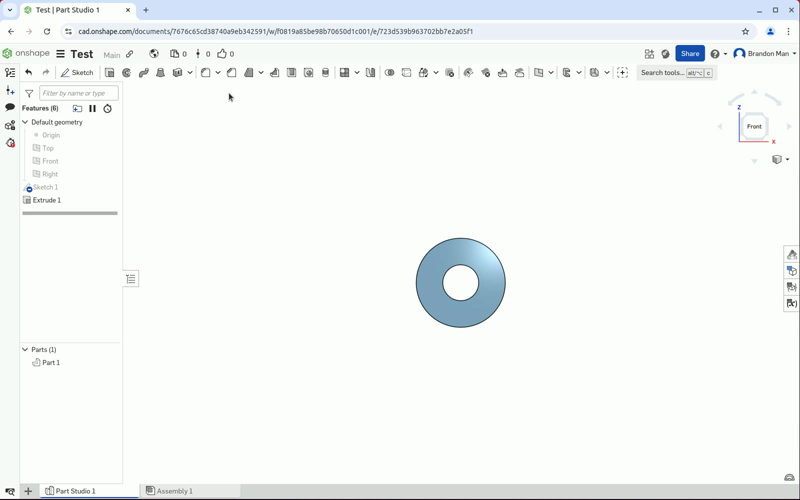
mouse_move(541, 75)
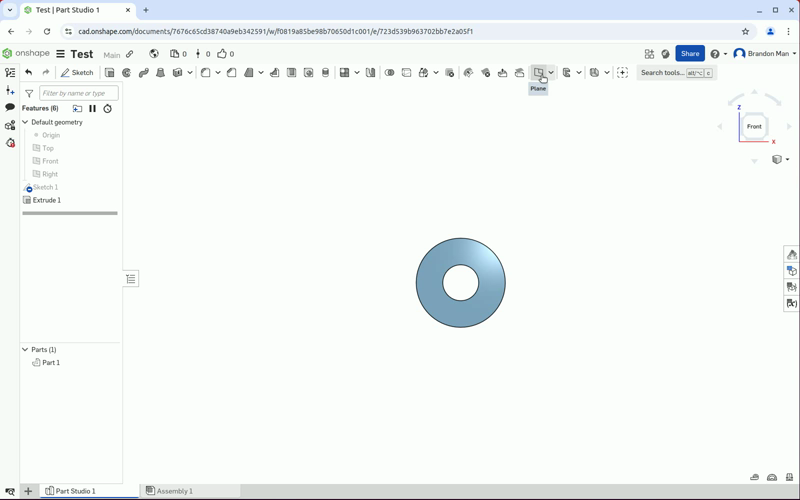
click(541, 75)
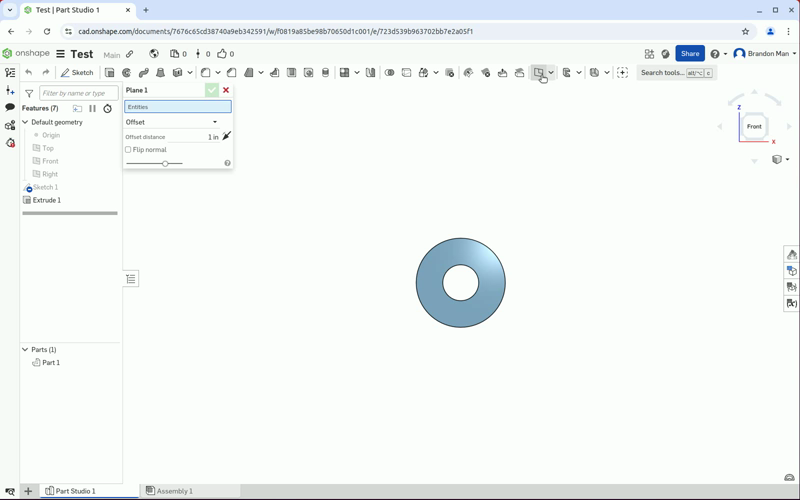
mouse_move(73, 163)
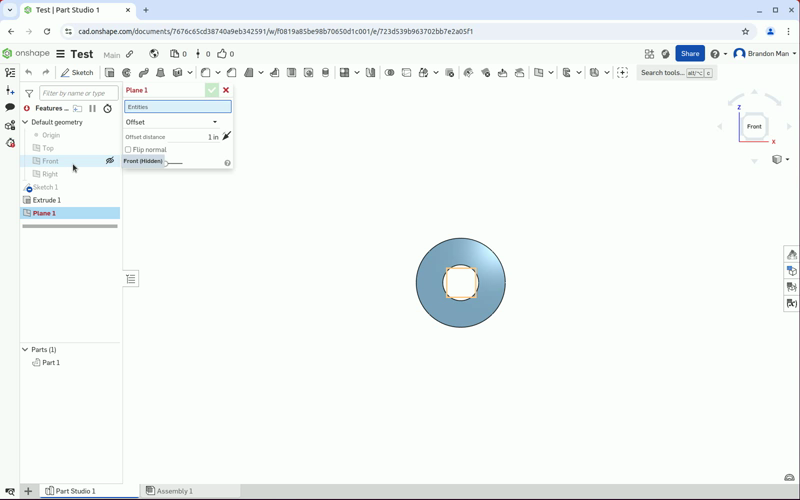
click(73, 163)
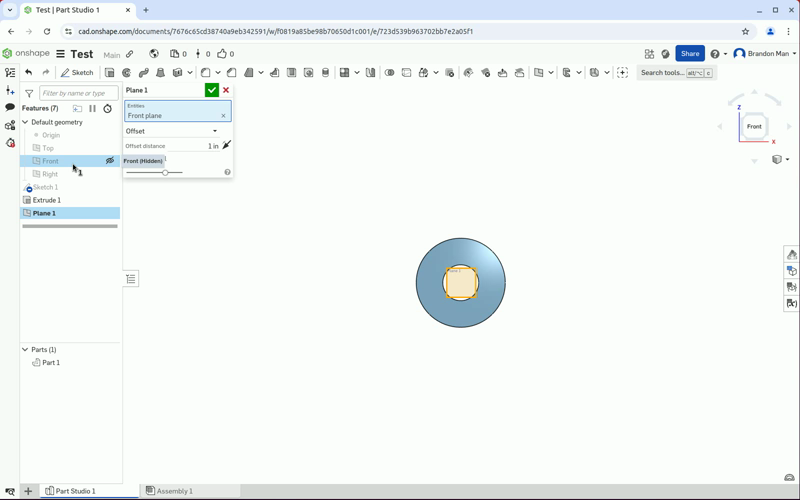
key(tab, 2)
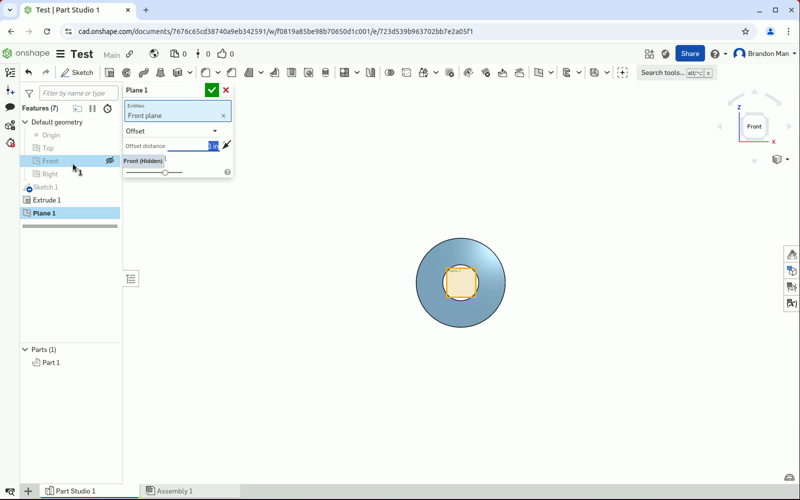
text(3.605)
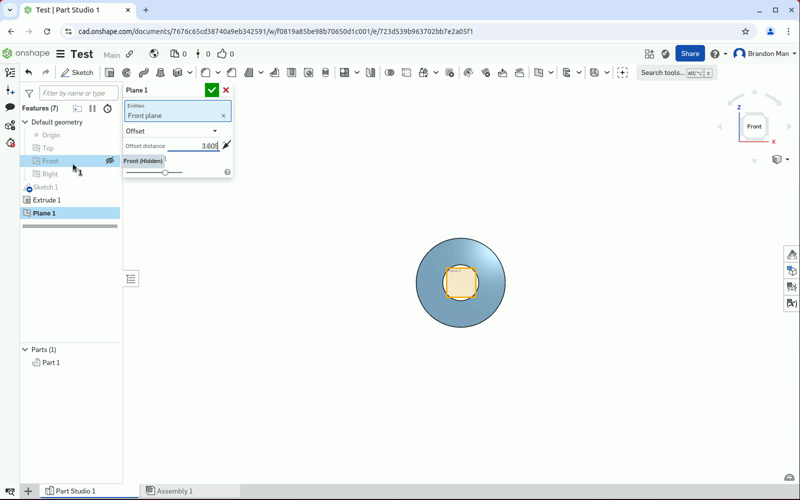
key(enter, 2)
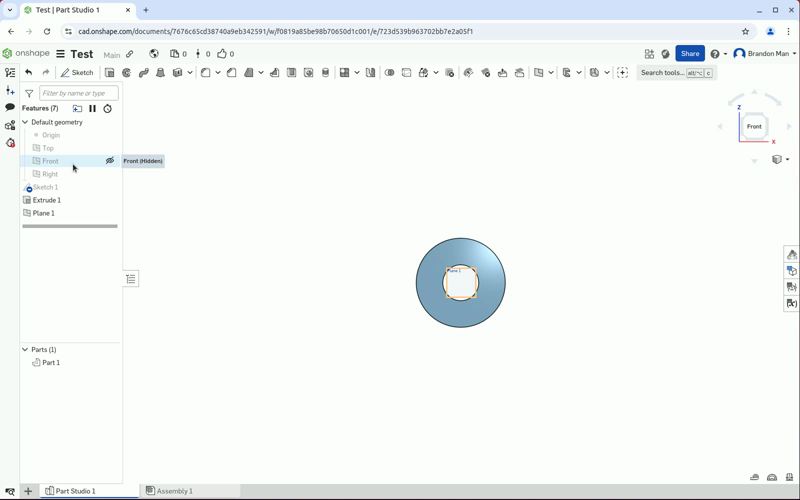
key(shift+s)
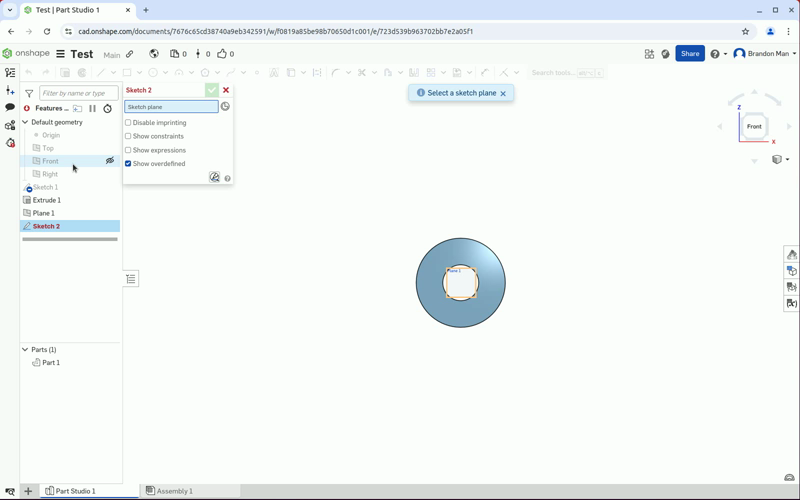
mouse_move(73, 215)
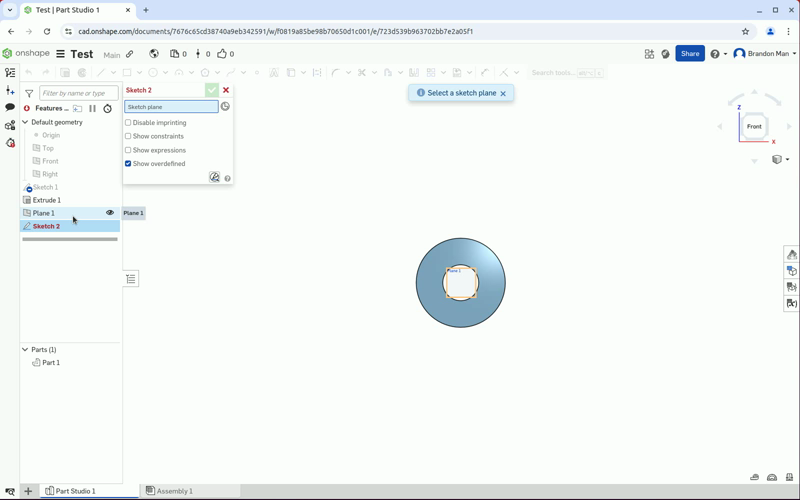
click(73, 215)
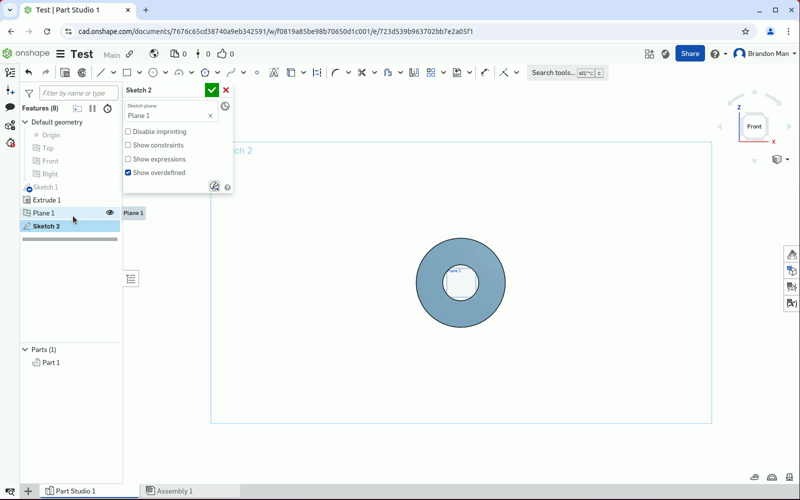
mouse_move(73, 352)
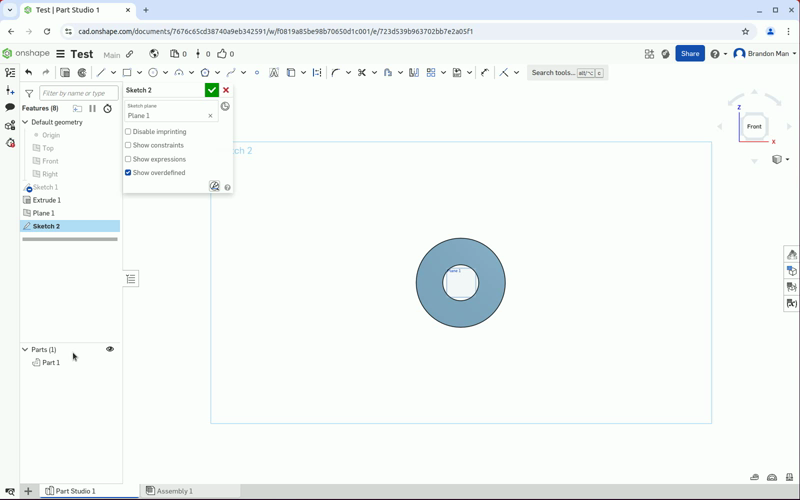
key(y)
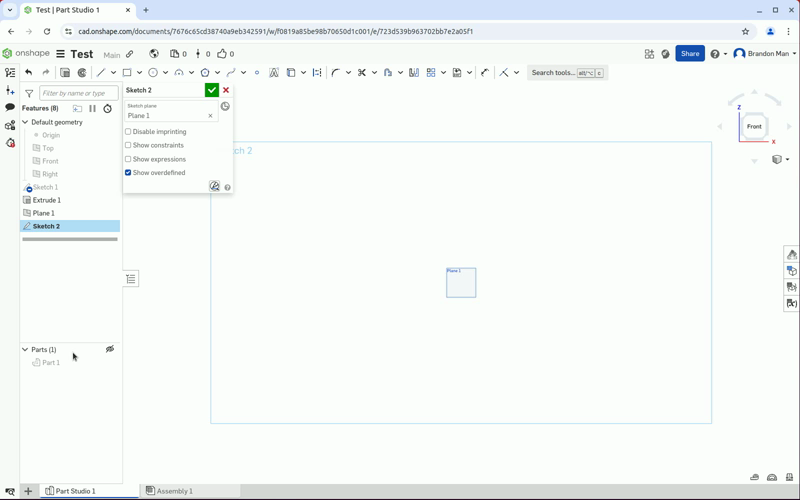
key(c)
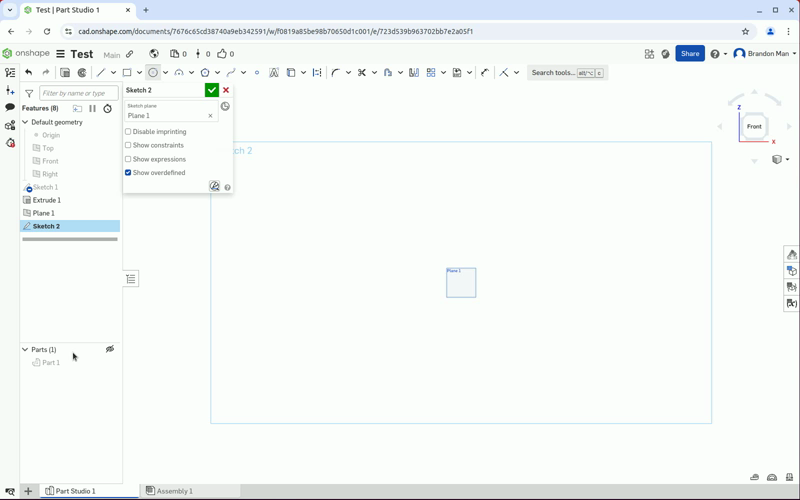
key_down(shift)
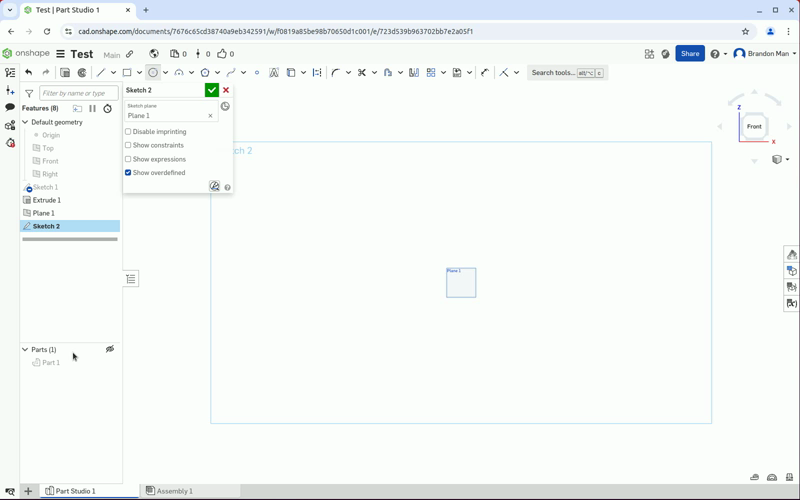
mouse_move(460, 282)
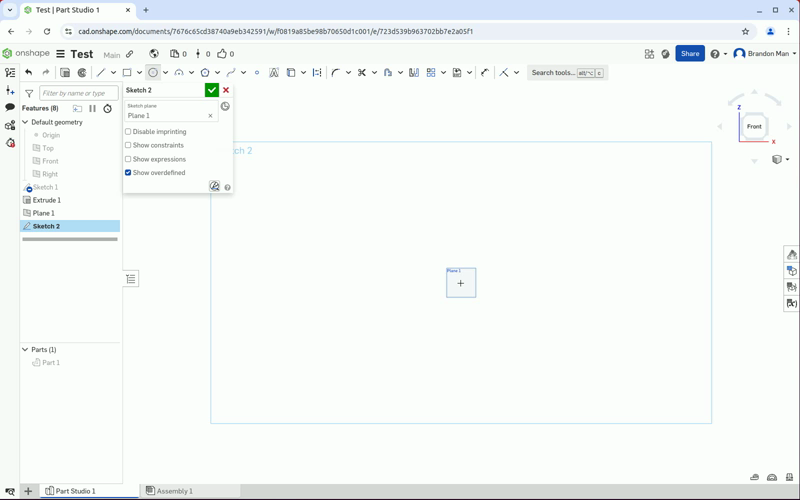
click(460, 282)
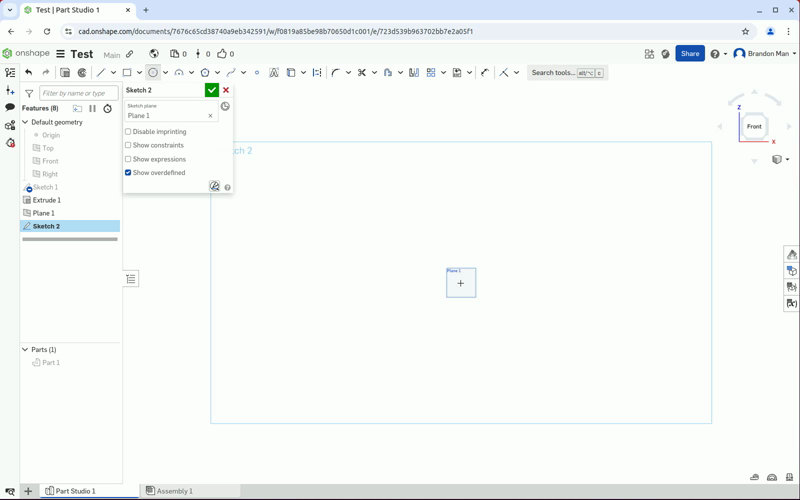
key_up(shift)
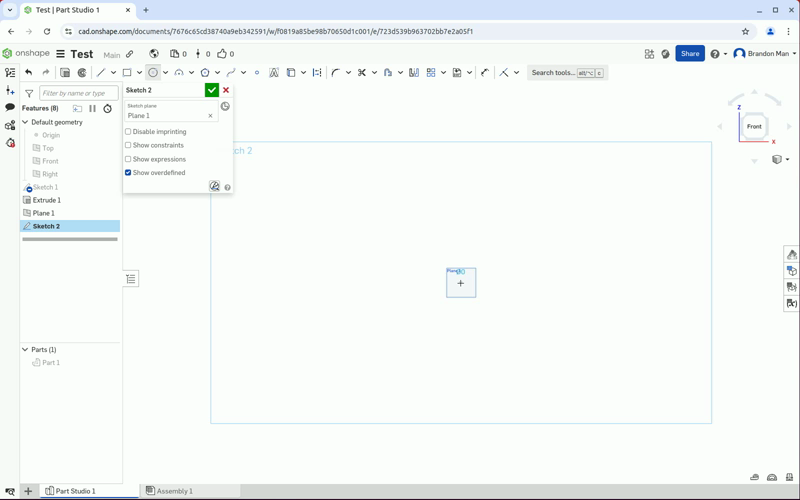
mouse_move(492, 282)
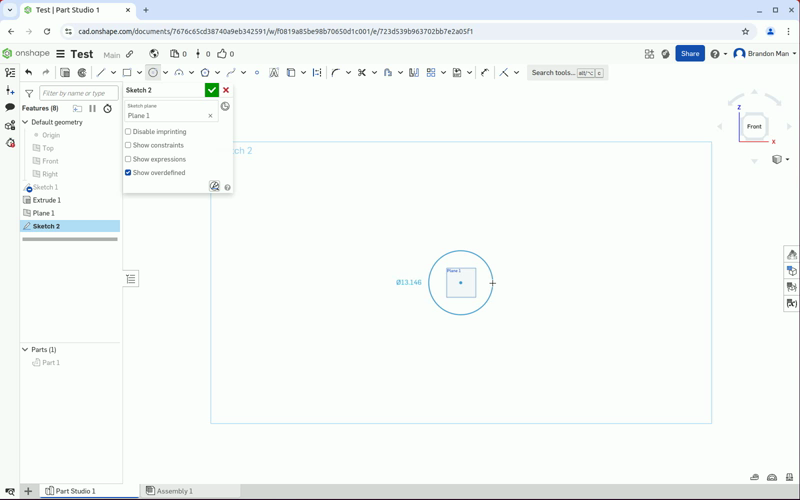
click(492, 282)
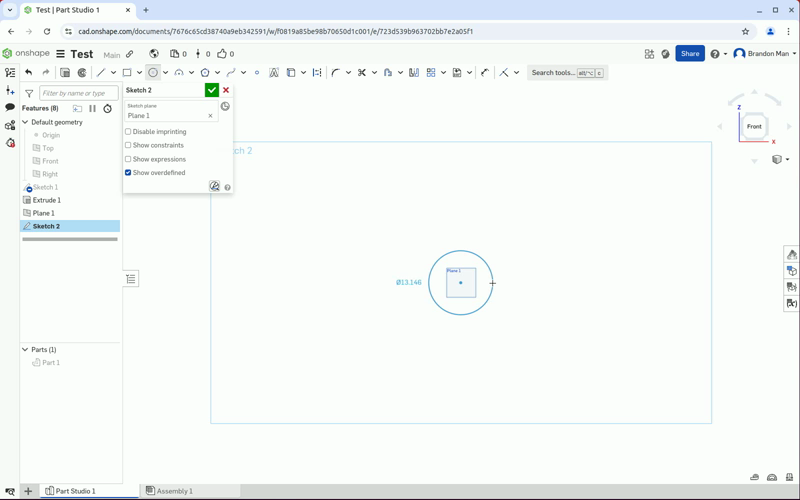
key(esc)
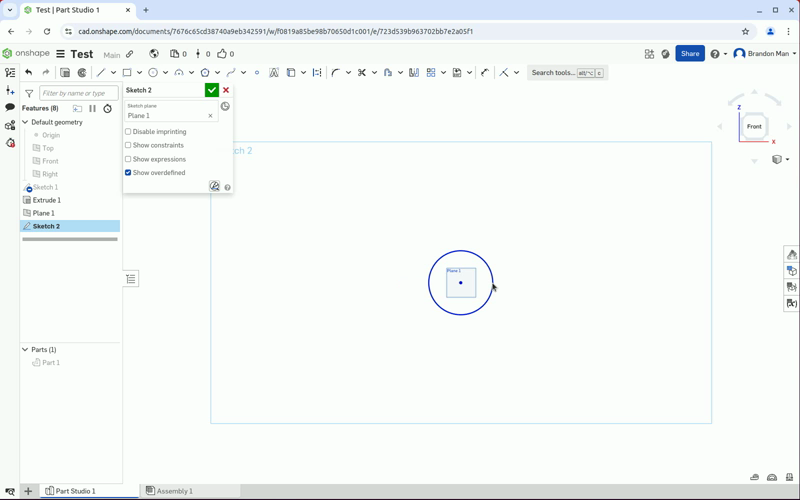
key(c)
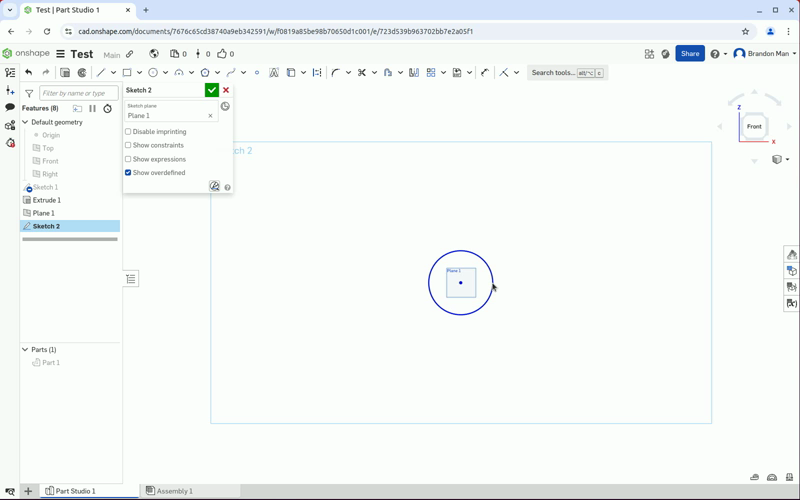
key_down(shift)
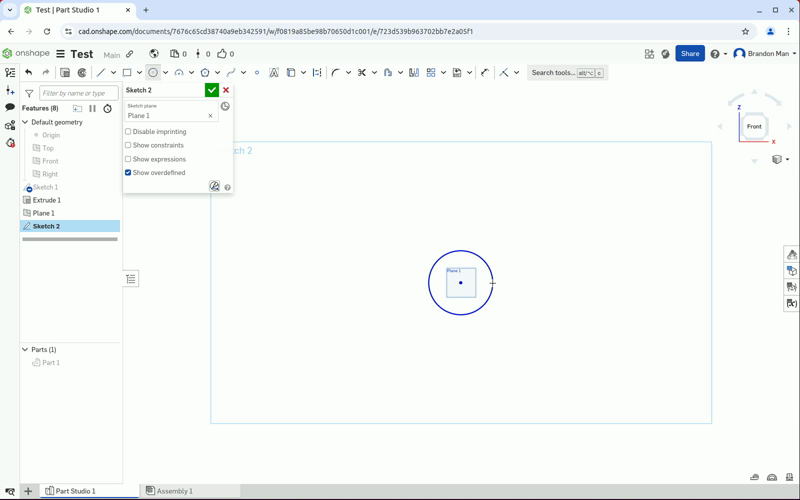
mouse_move(460, 282)
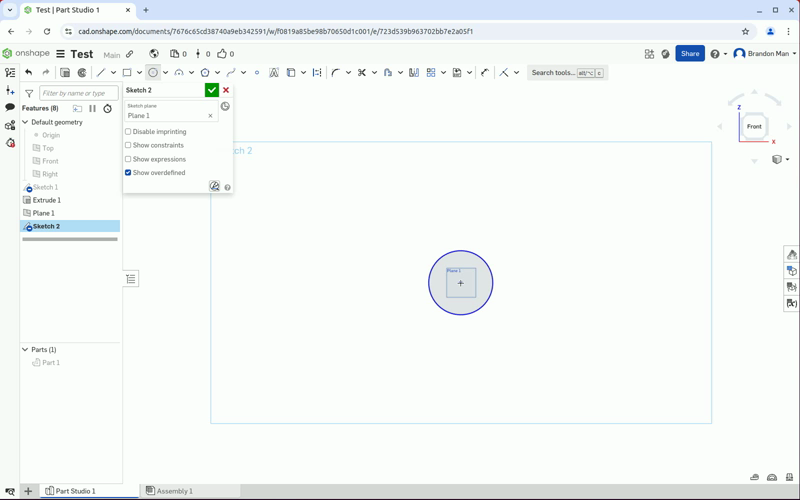
click(460, 282)
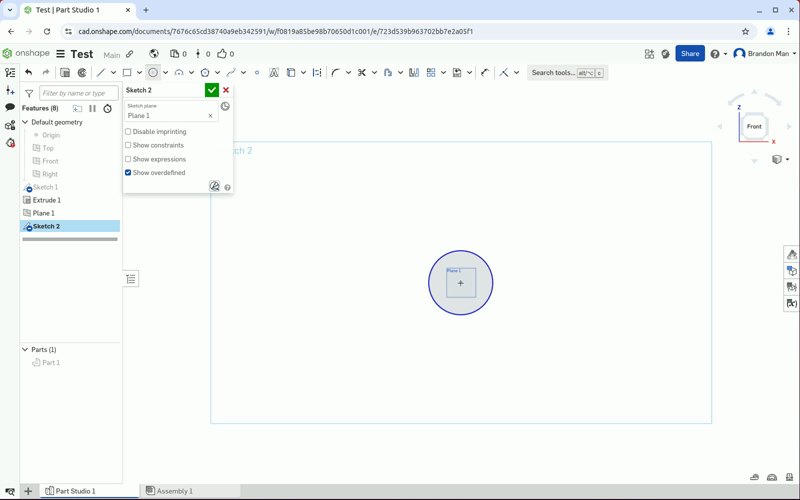
key_up(shift)
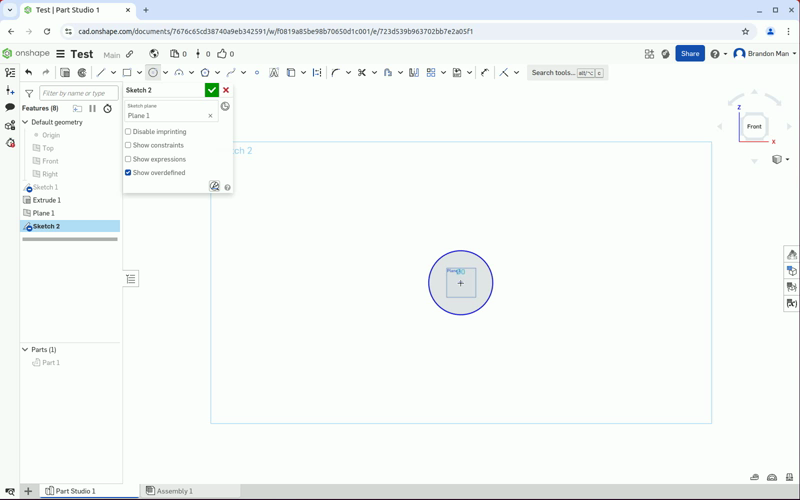
mouse_move(478, 282)
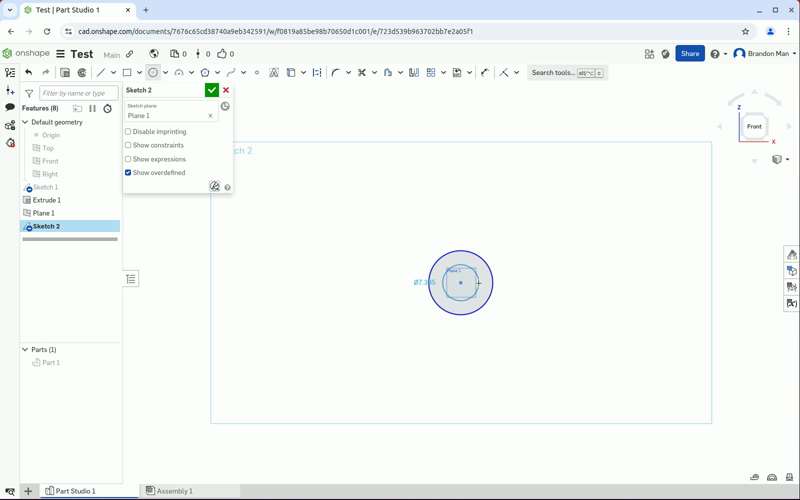
click(478, 282)
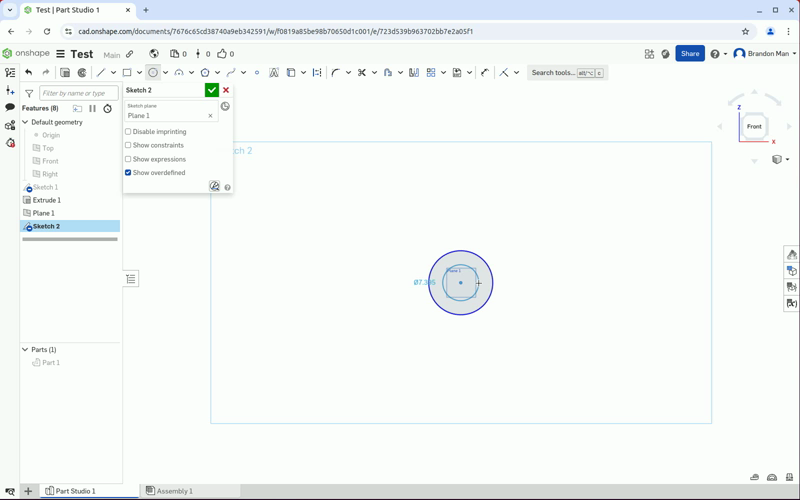
key(esc)
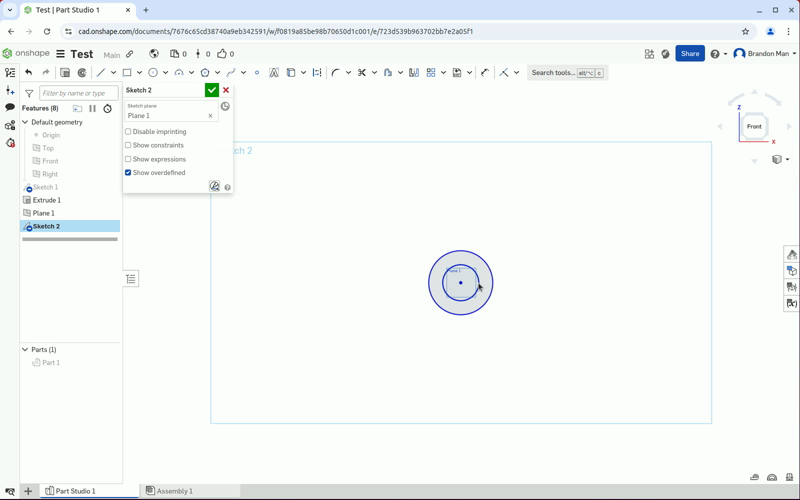
mouse_move(457, 263)
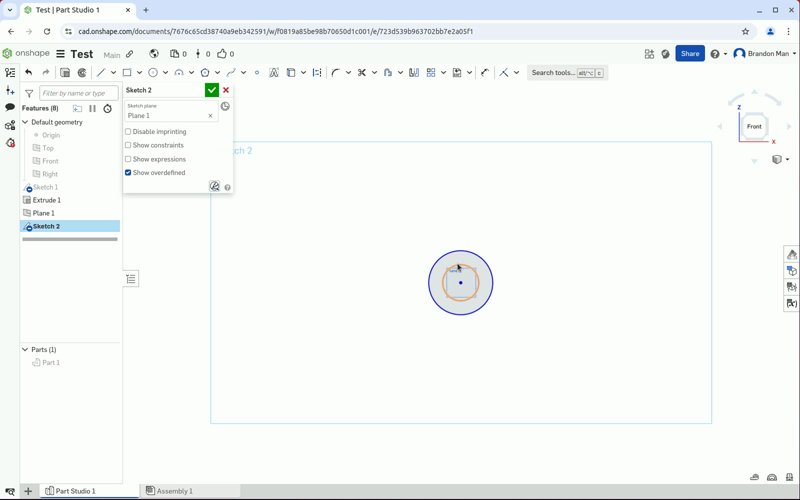
click(457, 263)
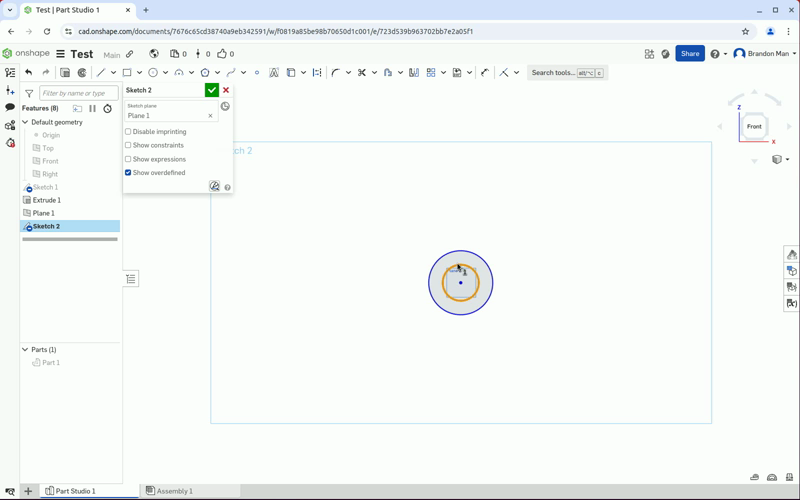
mouse_move(73, 352)
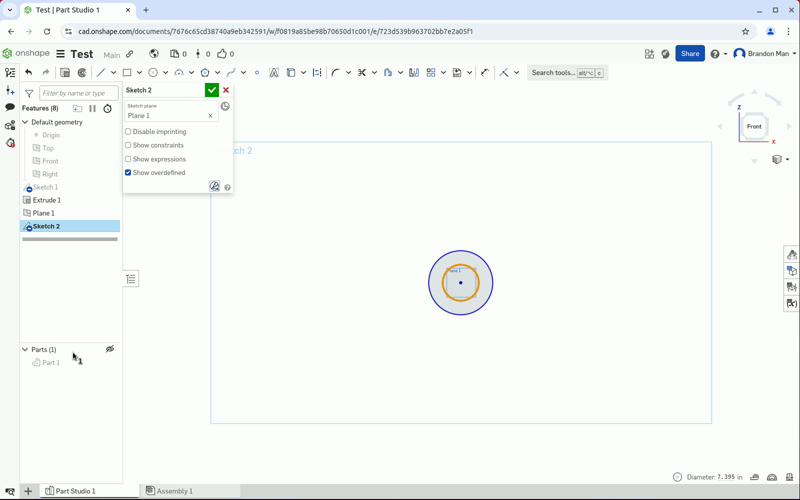
key(shift+y)
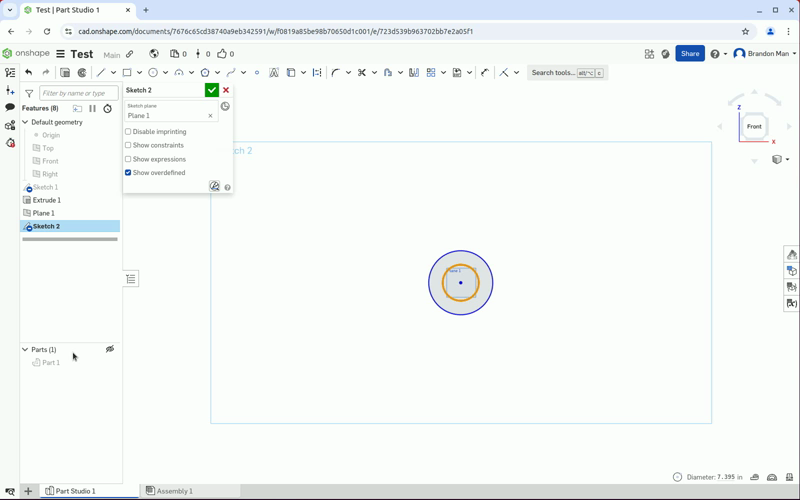
key(shift+e)
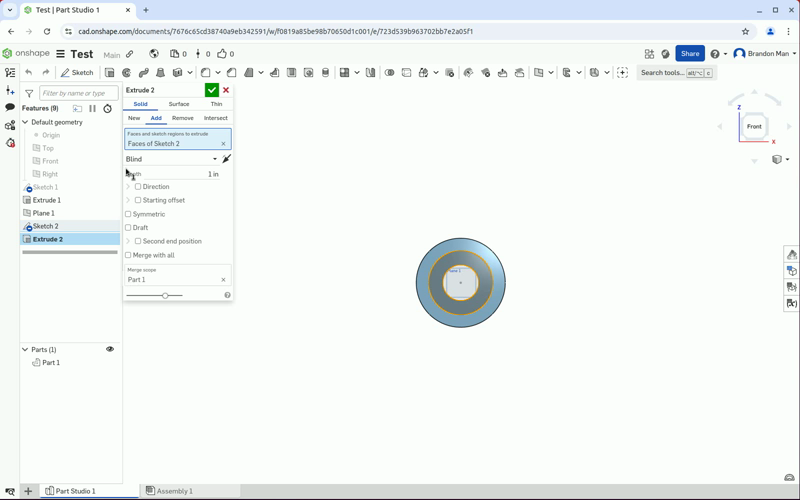
mouse_move(143, 106)
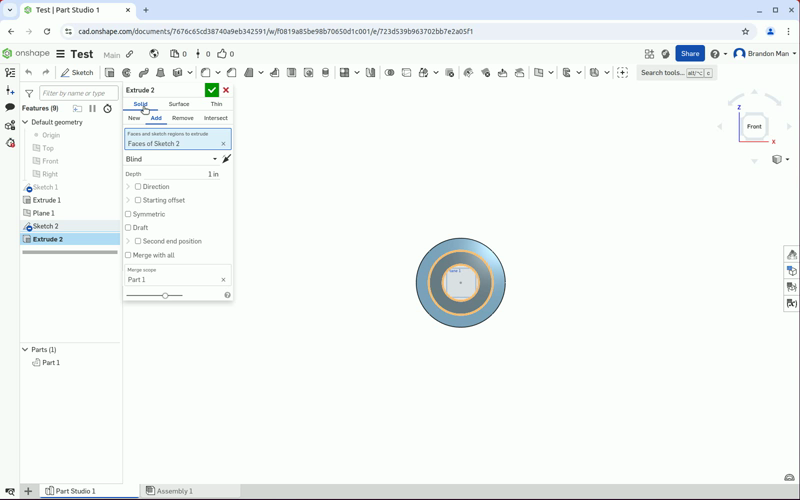
click(143, 106)
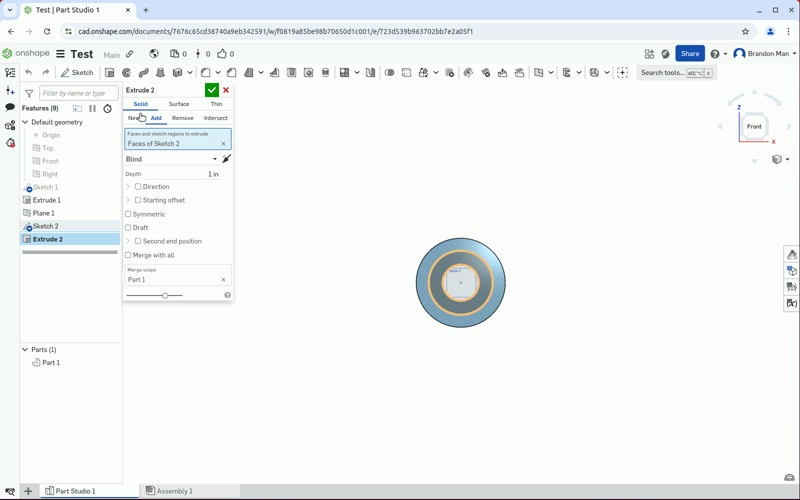
mouse_move(137, 120)
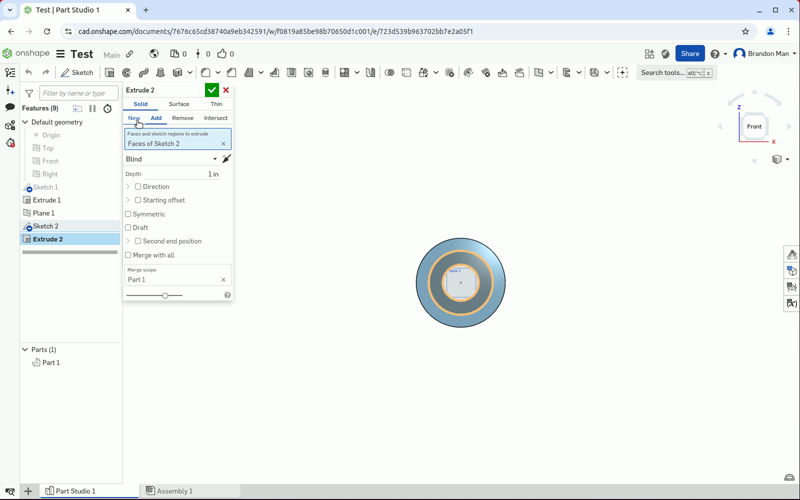
click(137, 120)
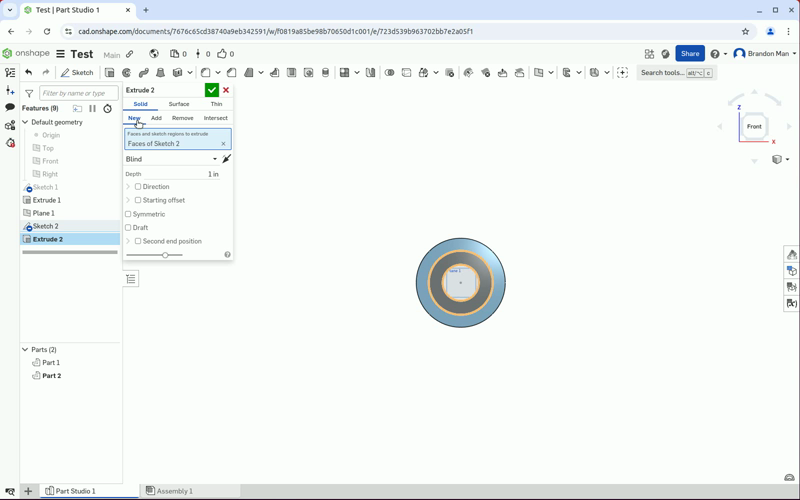
key(tab, 4)
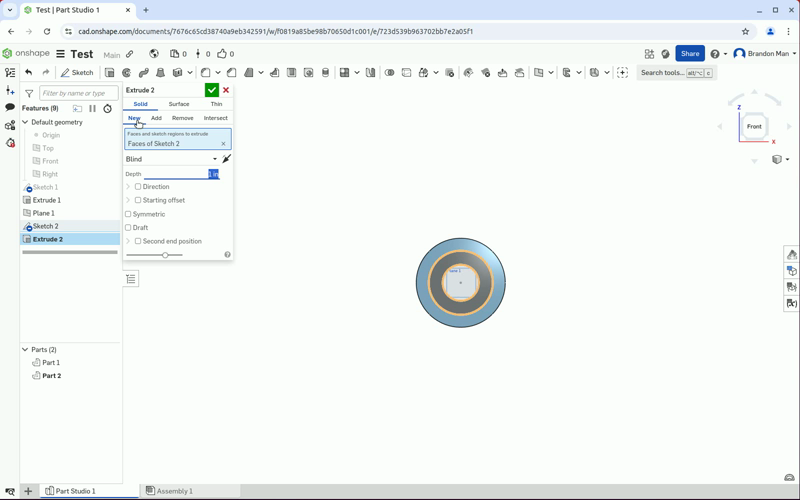
text(1.204)
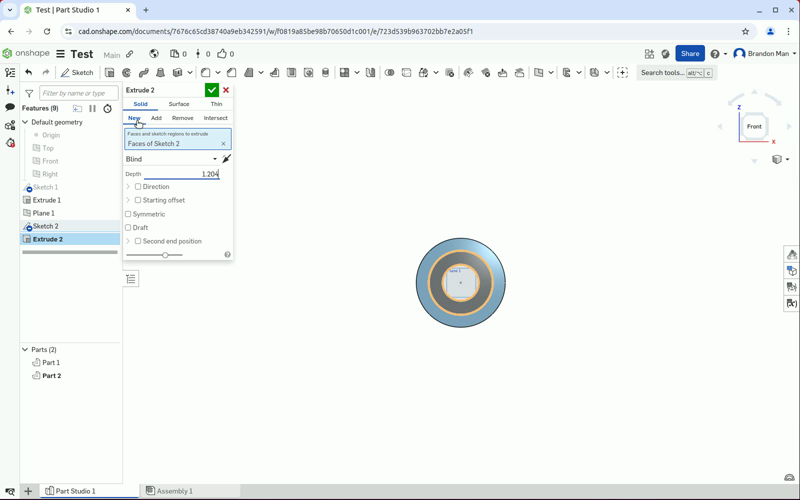
key(enter)
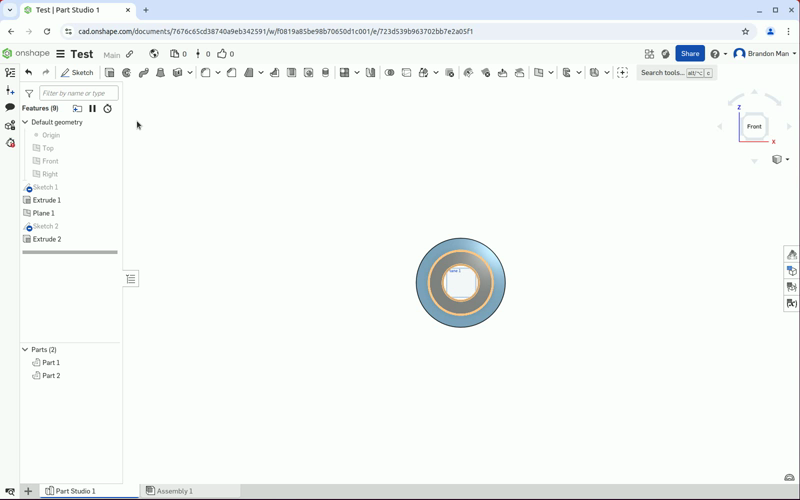
key(shift+h)
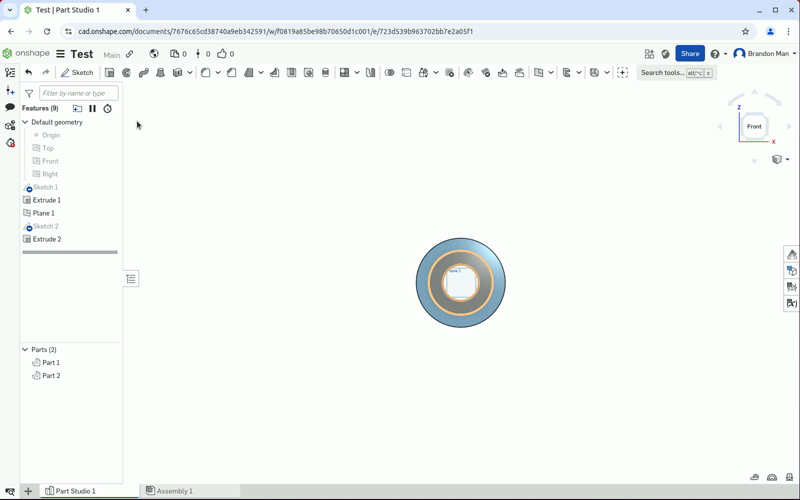
key(shift+h)
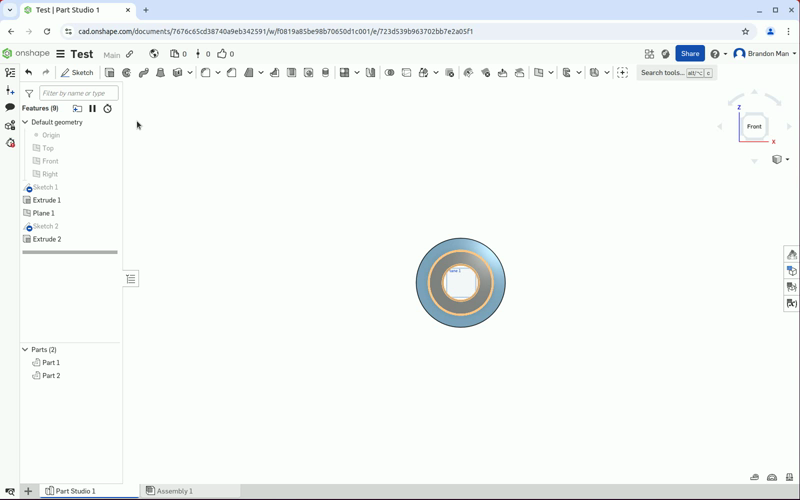
key(shift+7)
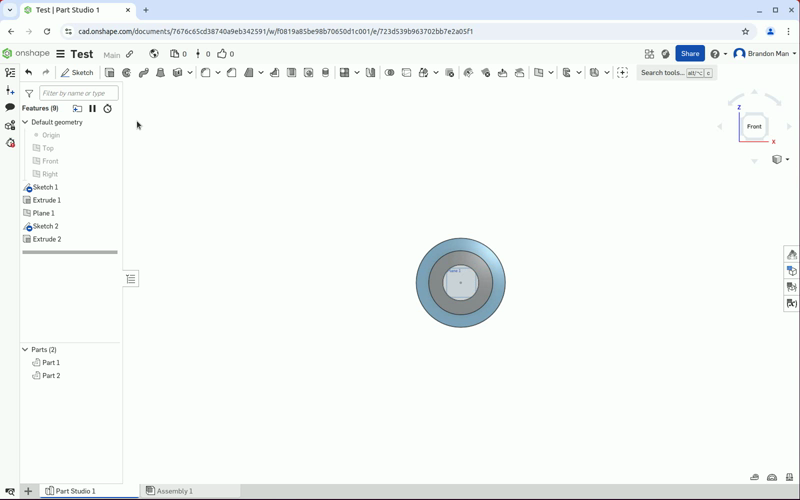
key(left, 2)
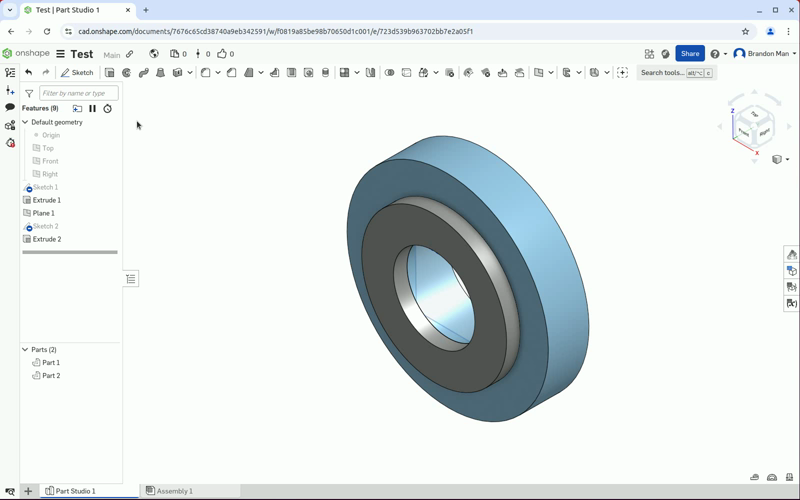
key(down, 2)
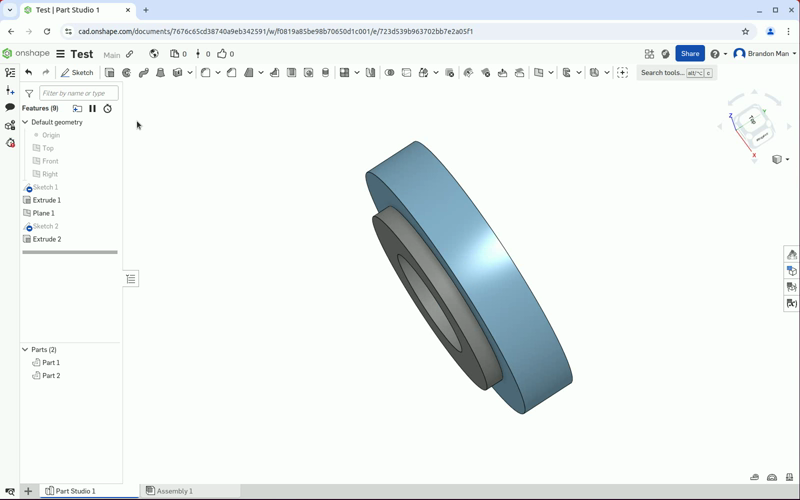
key(up, 2)
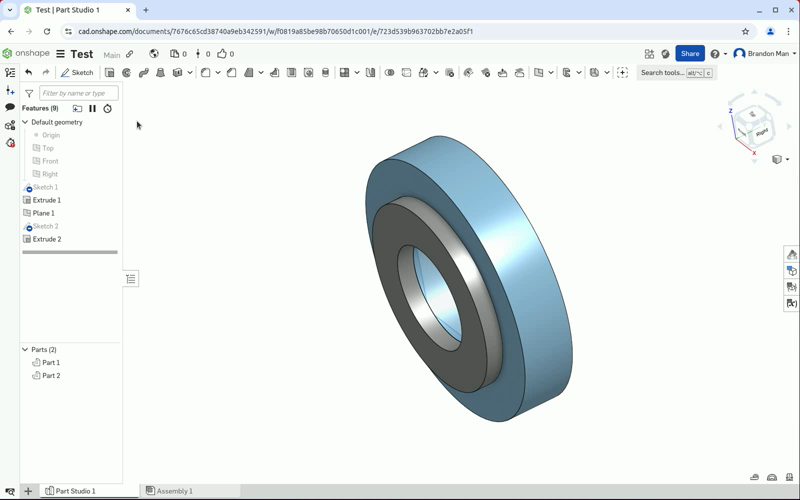
key(right, 2)
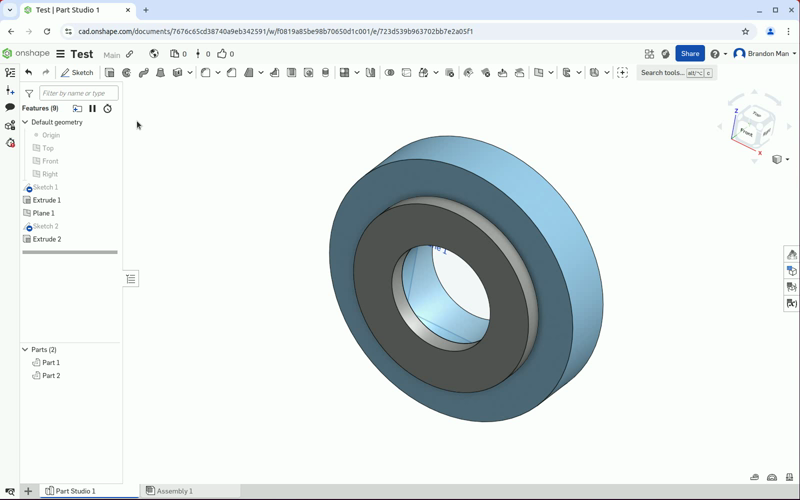
mouse_move(73, 189)
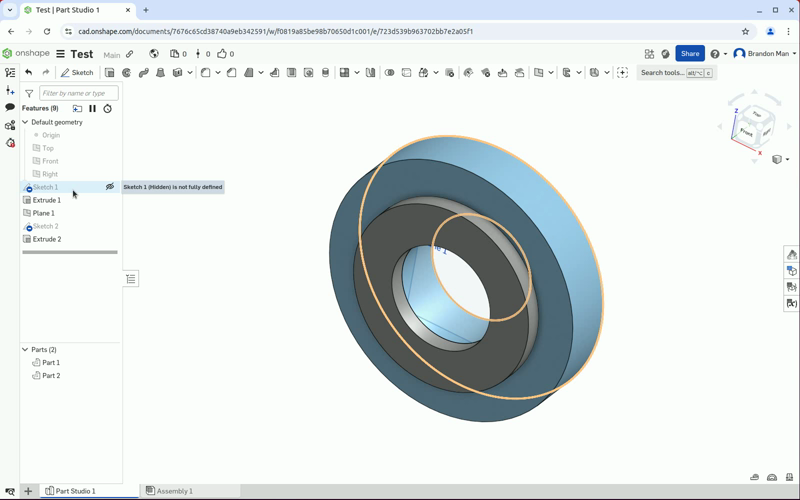
click(73, 189)